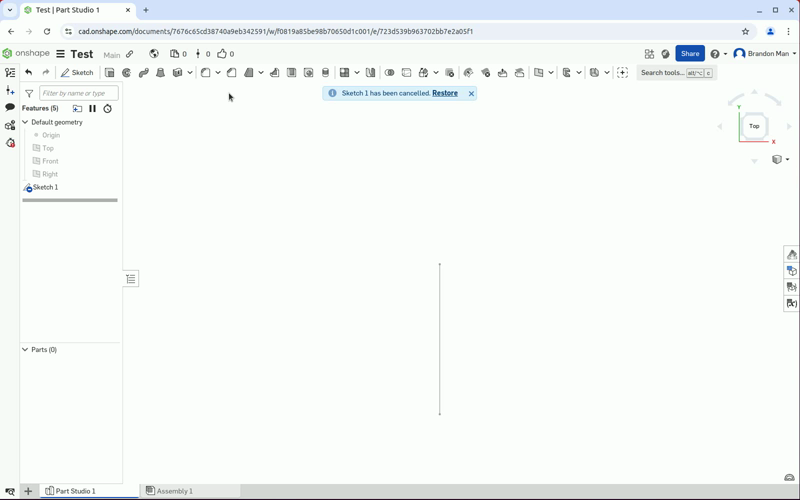
key(shift+h)
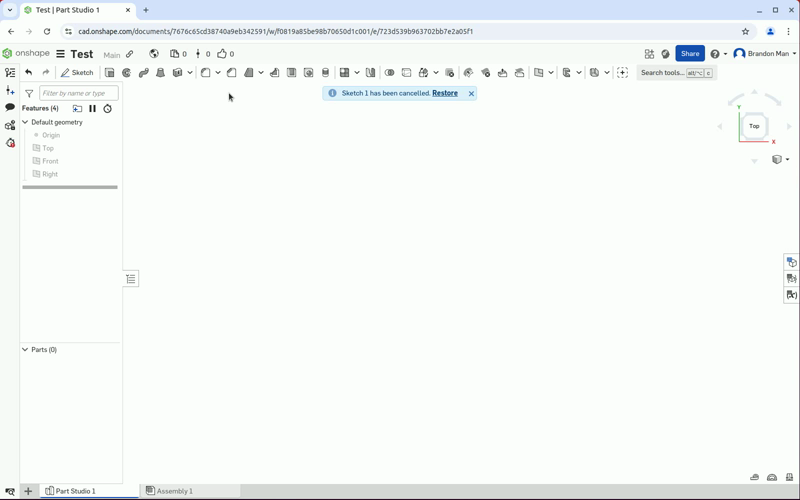
mouse_move(73, 352)
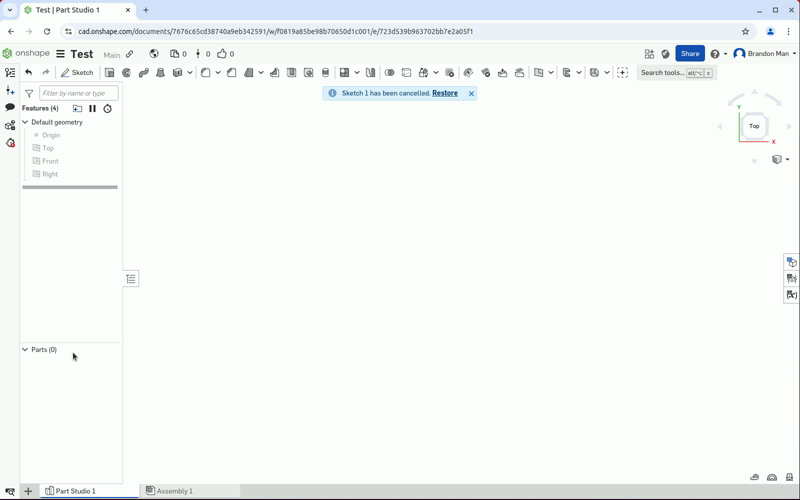
key(y)
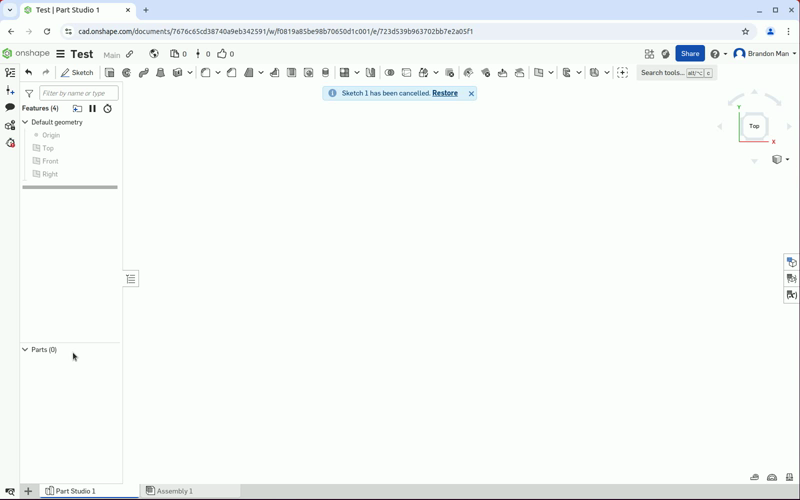
key(shift+p)
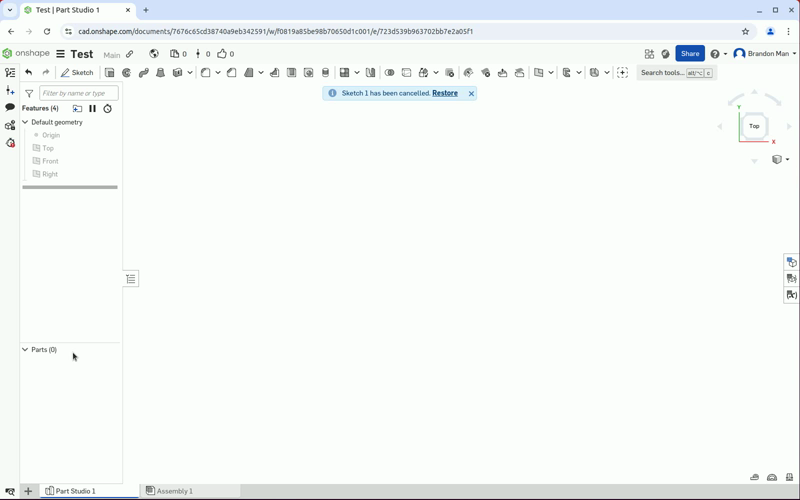
key(space)
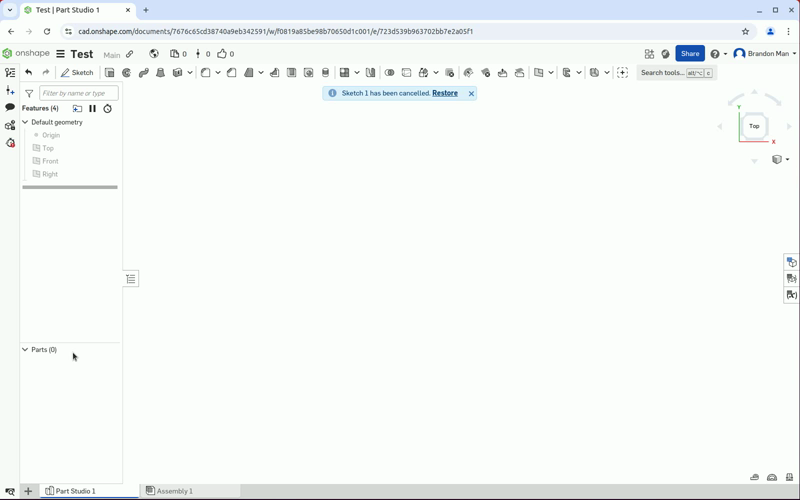
key_down(shift)
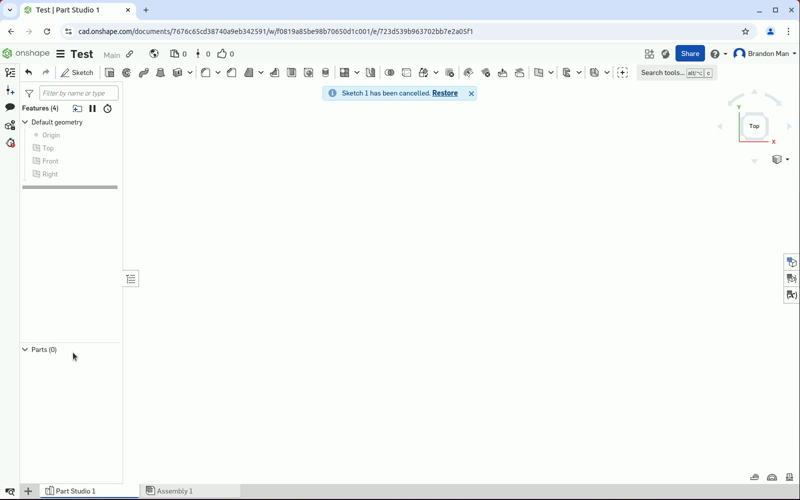
key(up)
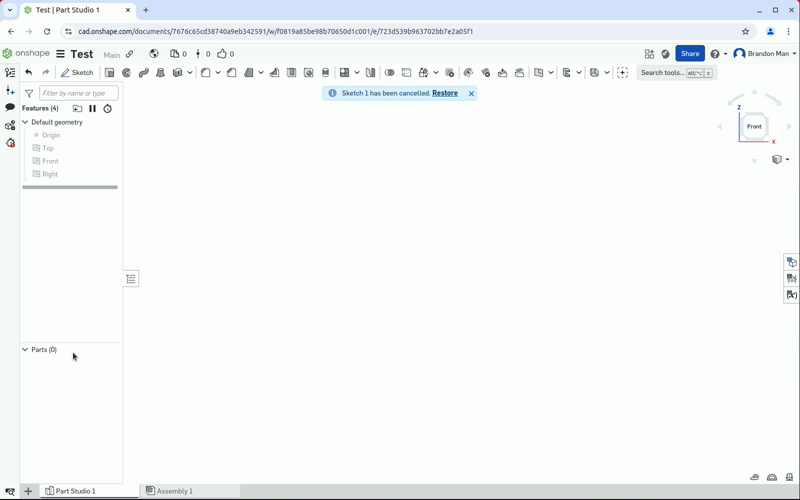
key_up(shift)
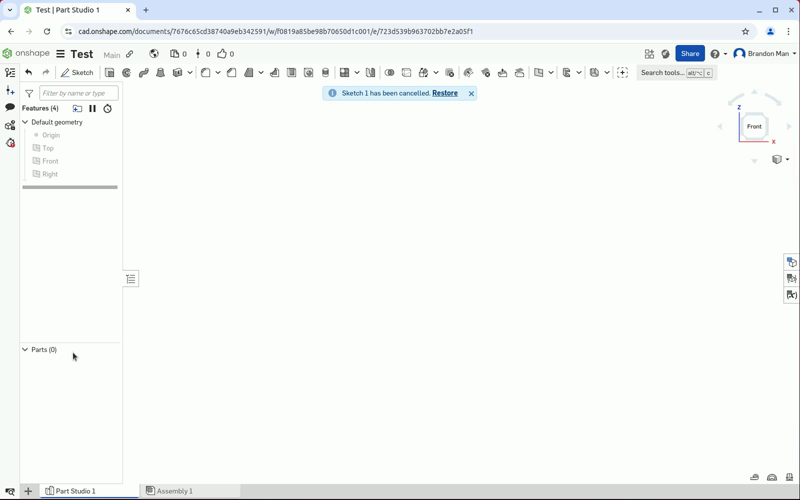
mouse_move(73, 352)
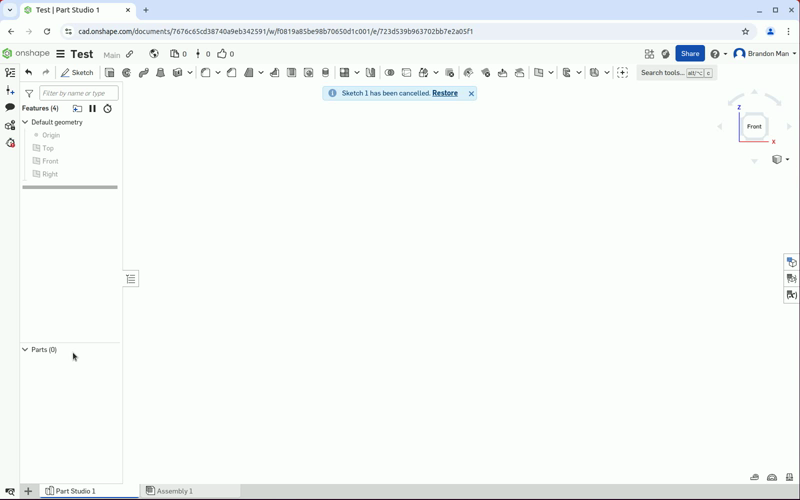
key(shift+y)
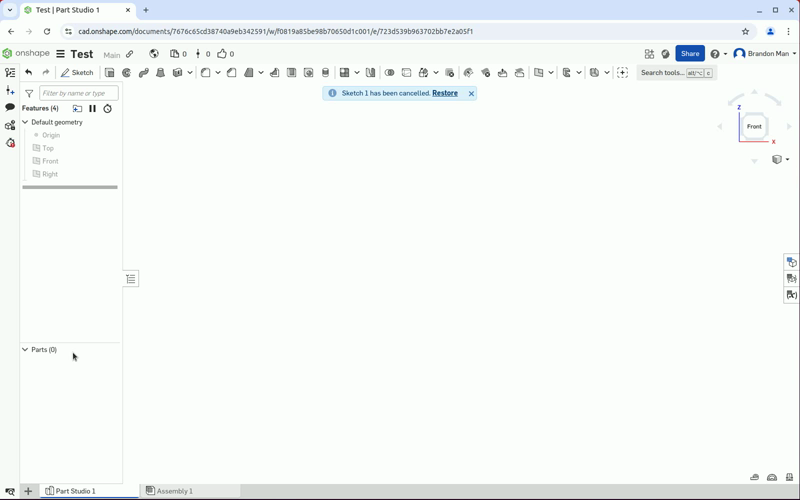
key(shift+s)
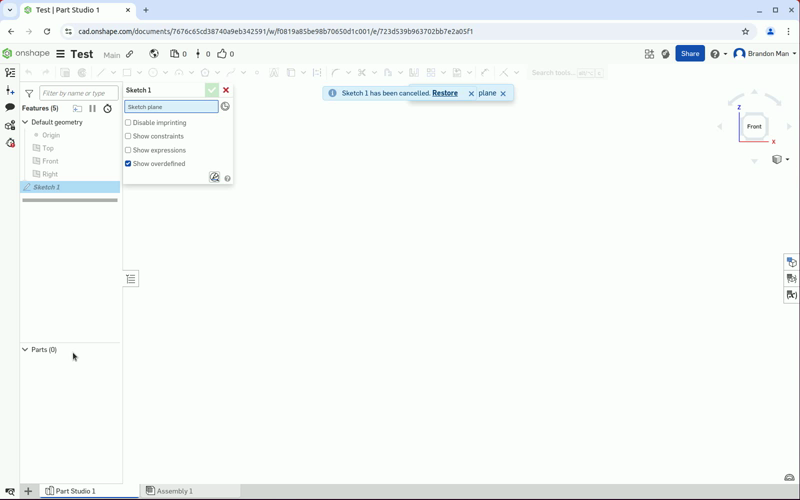
mouse_move(73, 163)
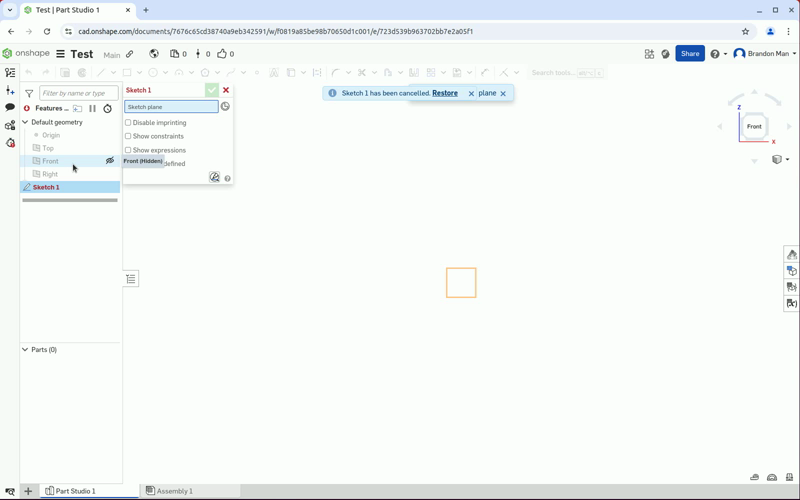
click(73, 163)
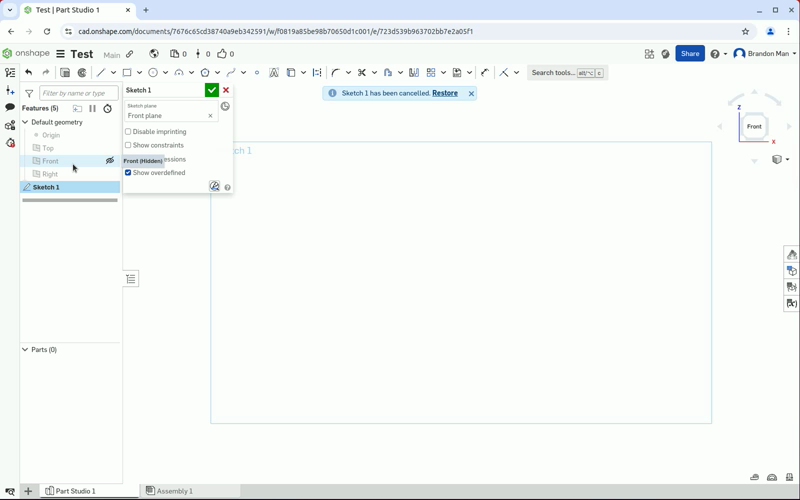
mouse_move(73, 352)
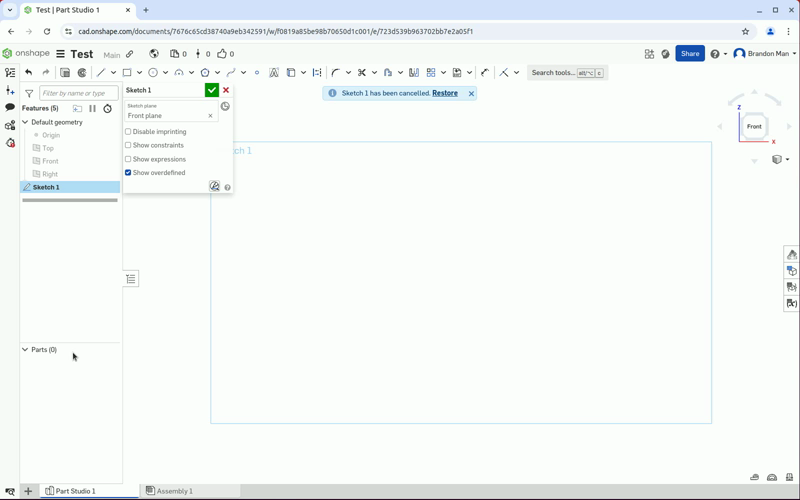
key(y)
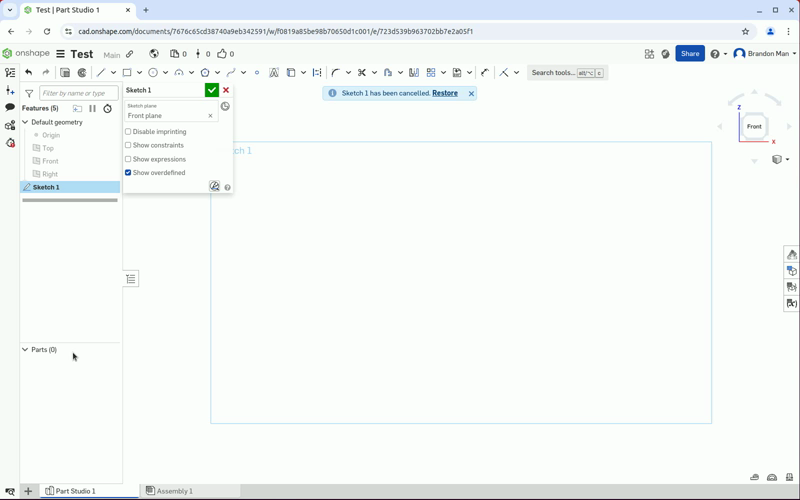
key(c)
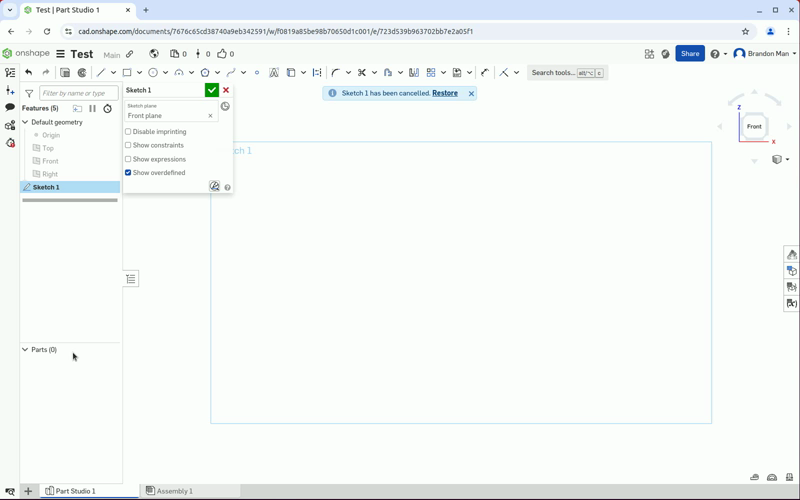
key_down(shift)
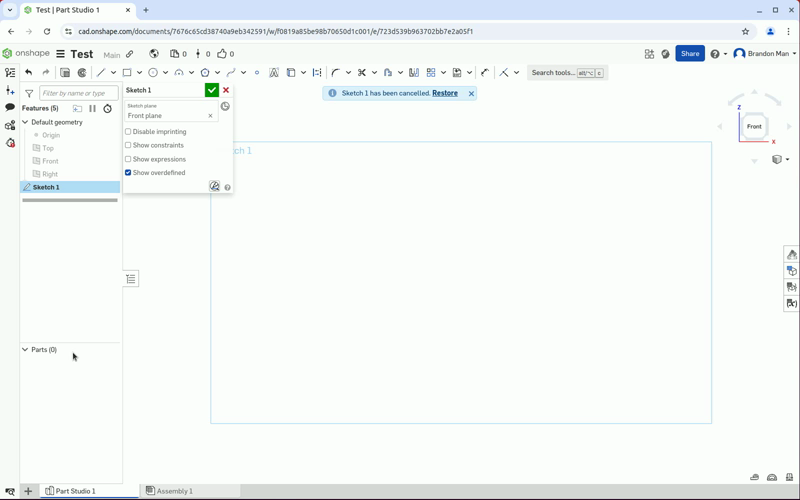
mouse_move(460, 282)
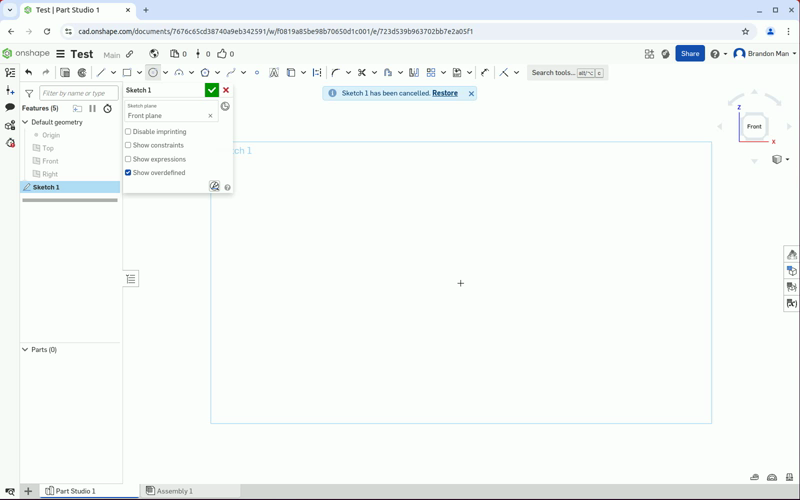
click(460, 282)
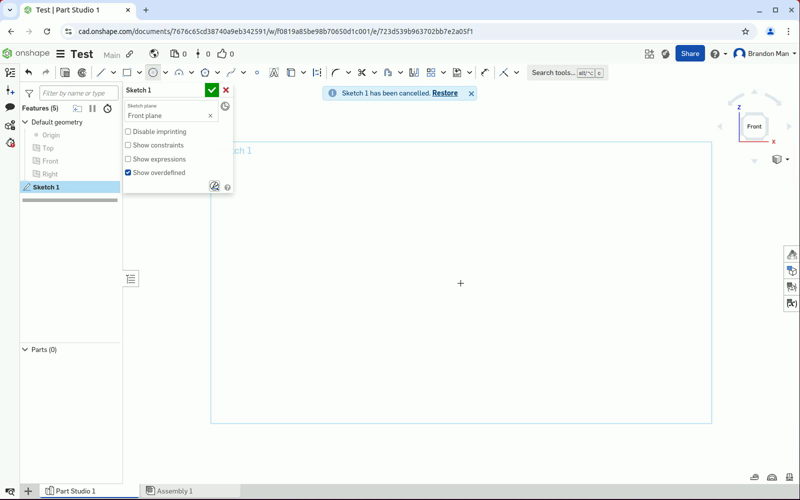
key_up(shift)
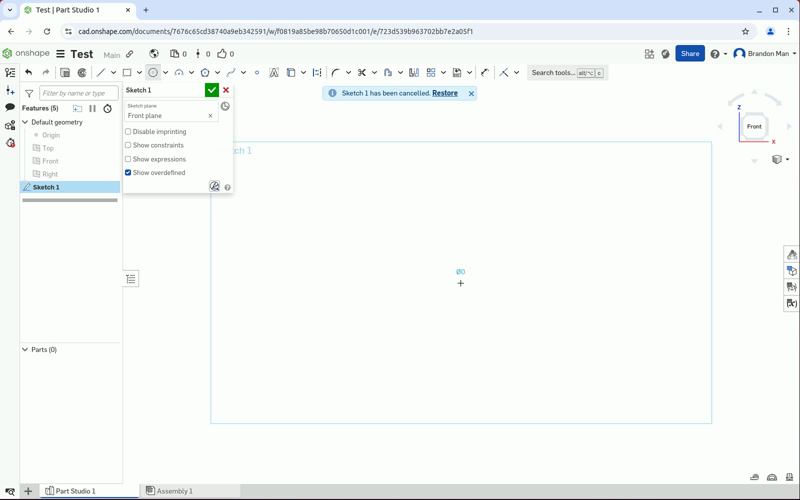
mouse_move(505, 282)
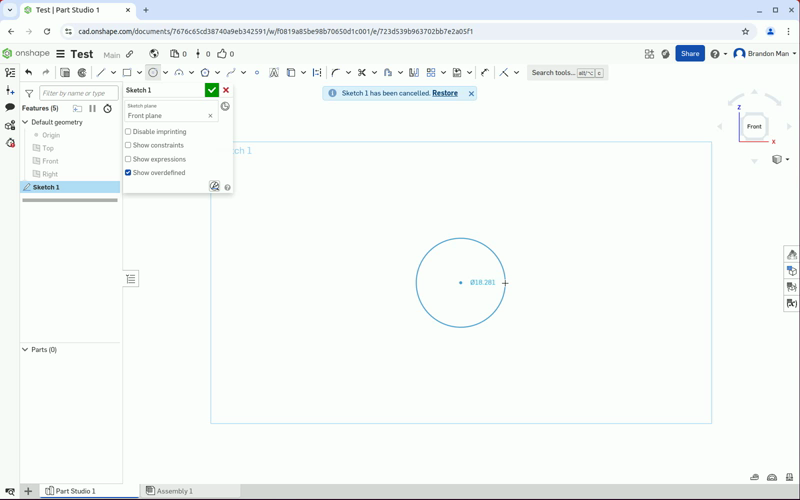
click(505, 282)
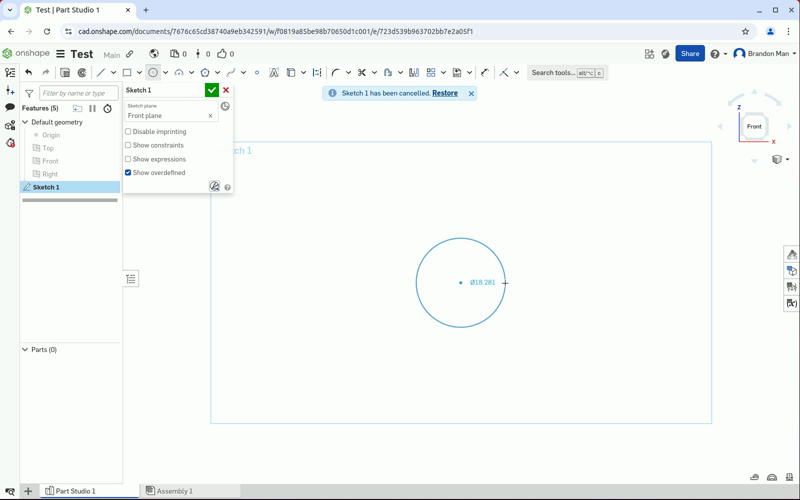
key(esc)
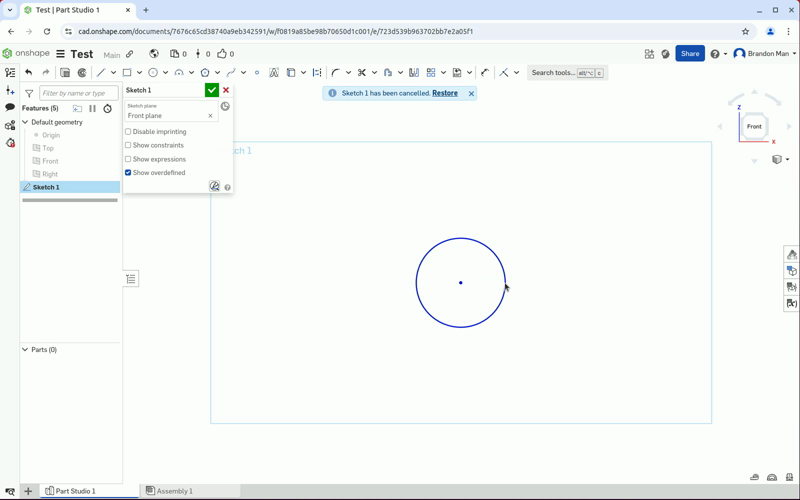
key(c)
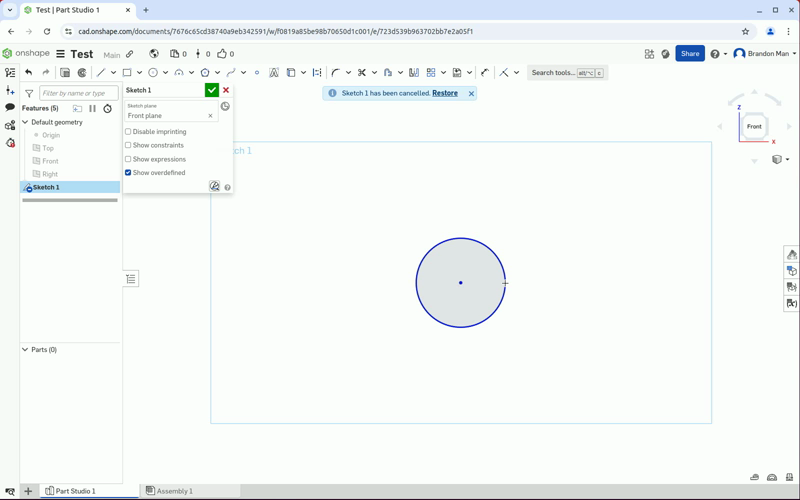
key_down(shift)
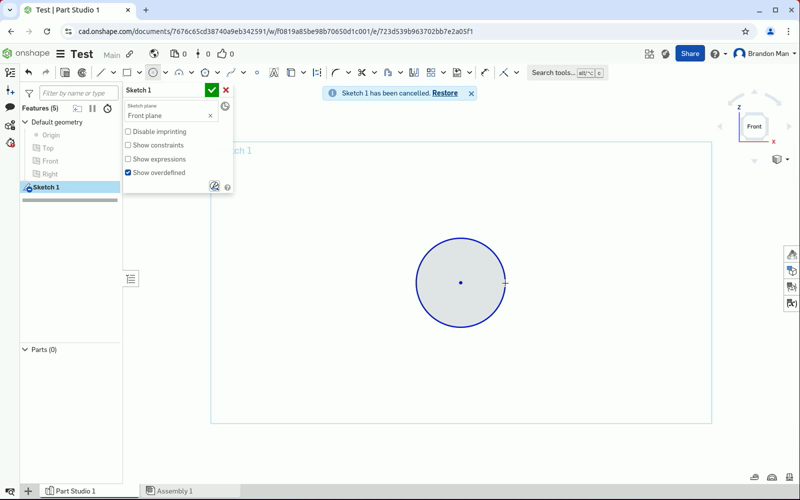
mouse_move(460, 282)
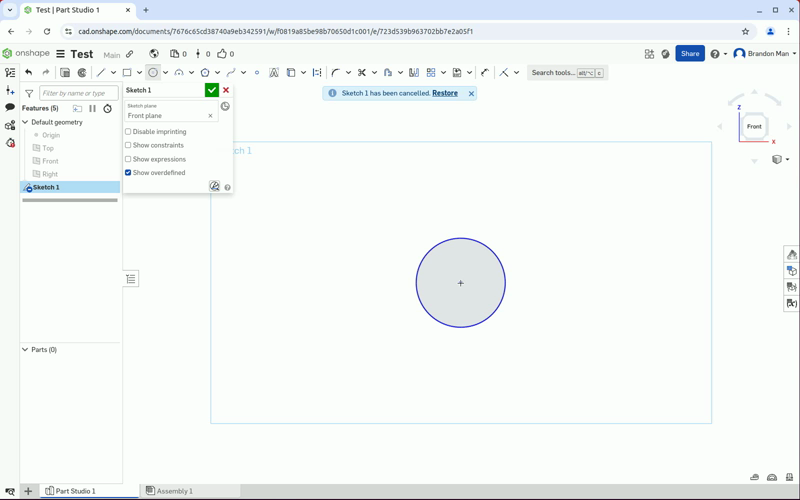
click(460, 282)
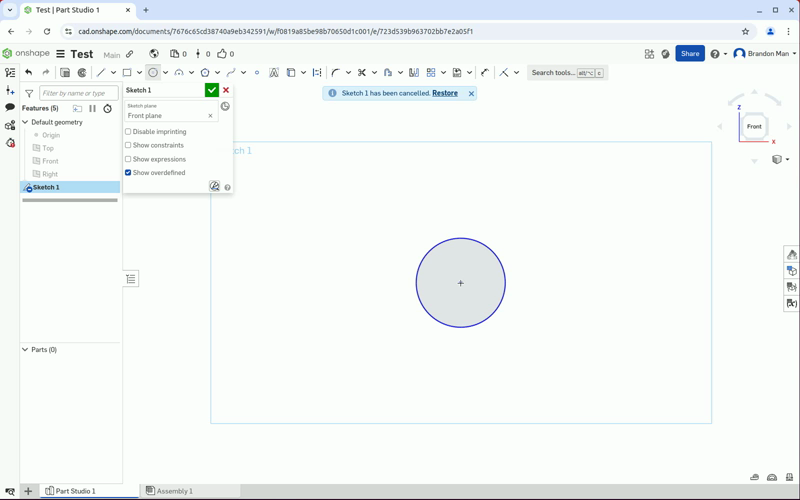
key_up(shift)
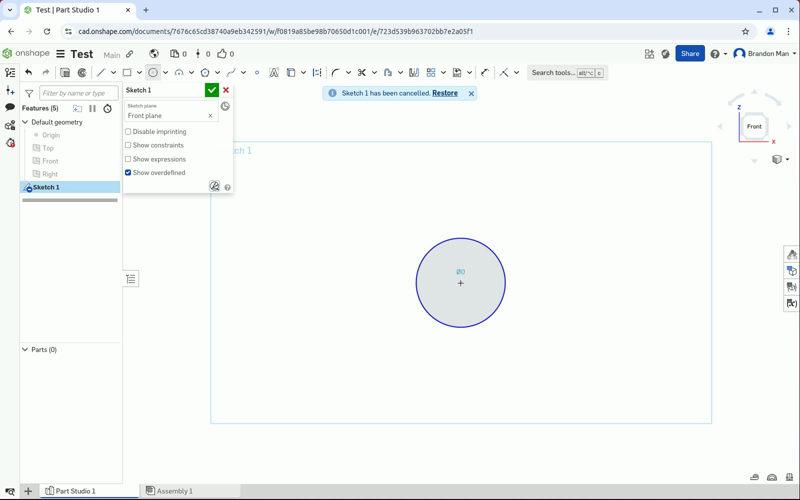
mouse_move(478, 282)
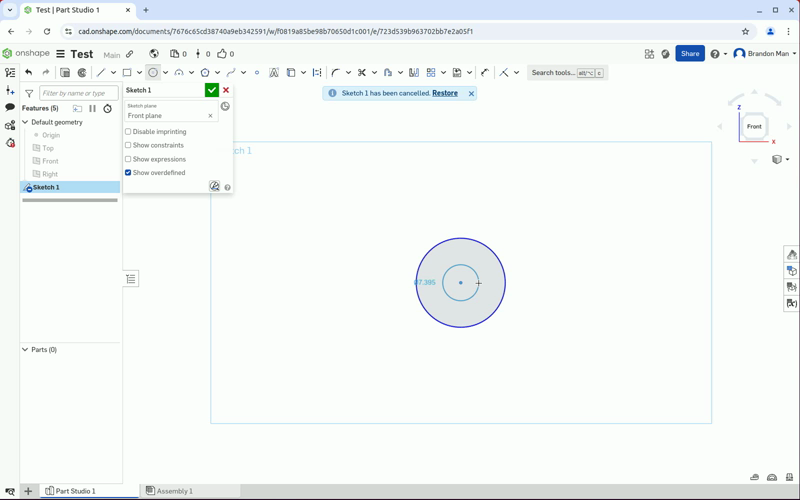
click(478, 282)
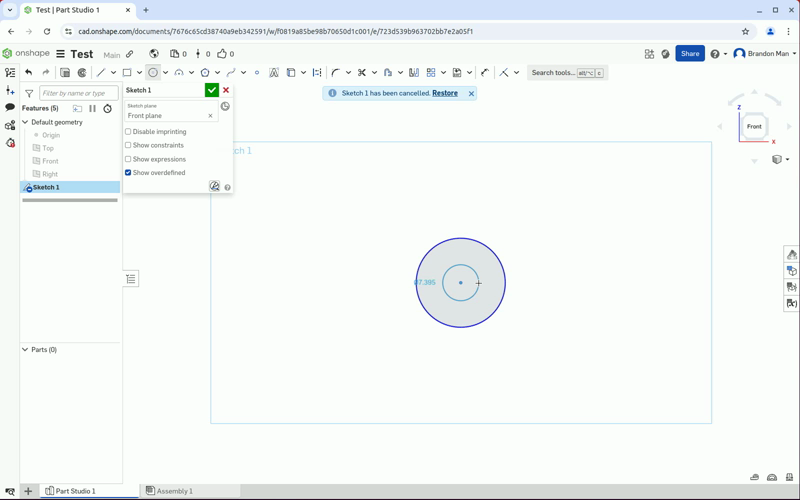
key(esc)
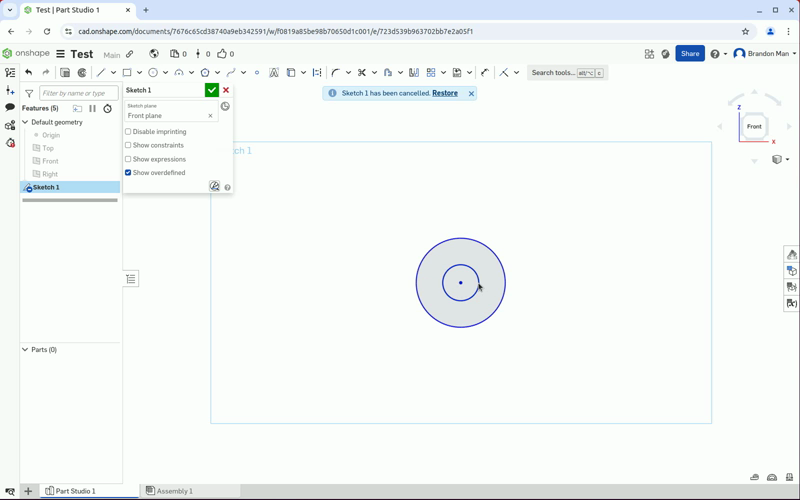
mouse_move(446, 303)
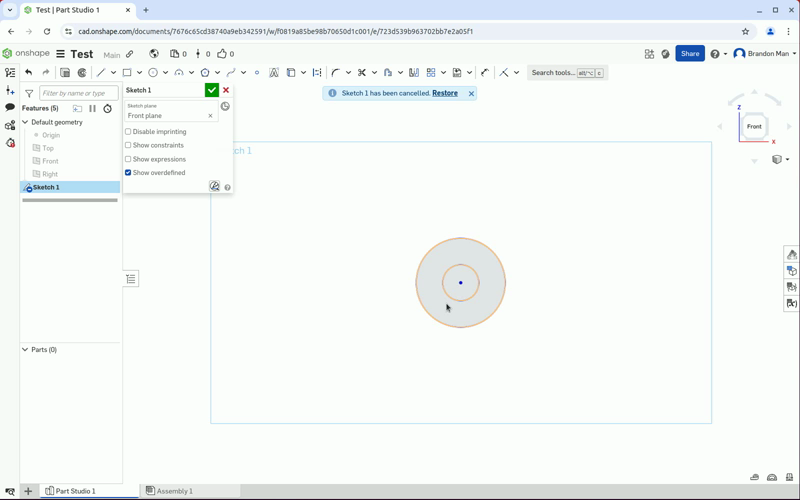
click(446, 303)
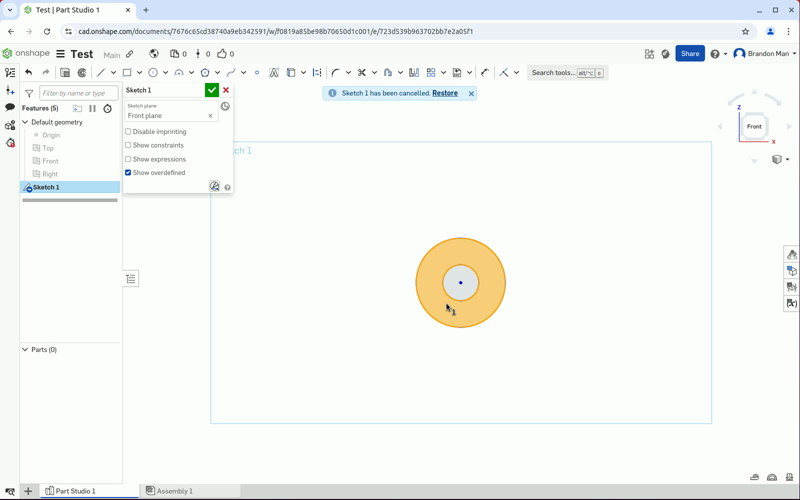
mouse_move(73, 352)
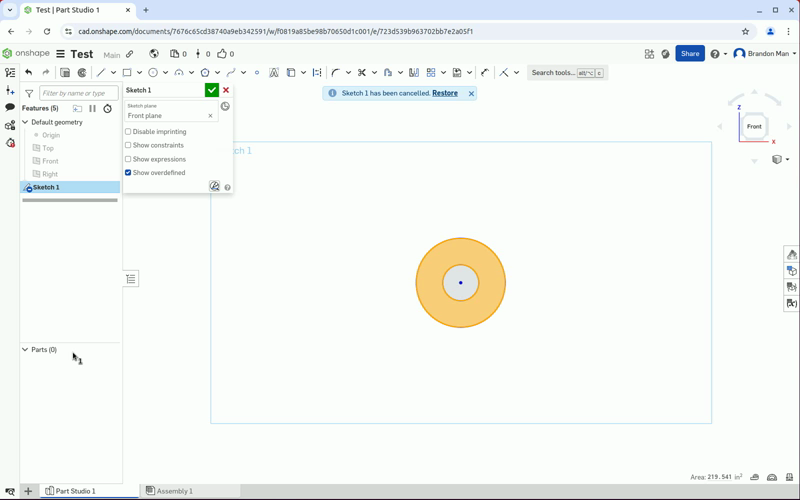
key(shift+y)
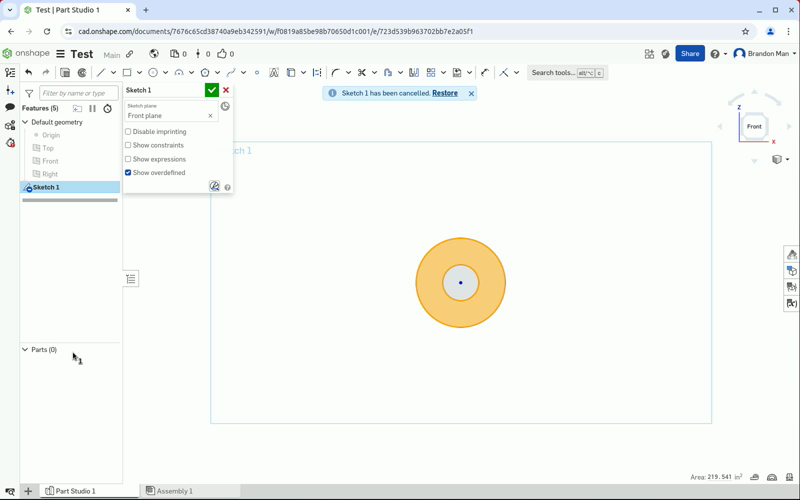
key(shift+e)
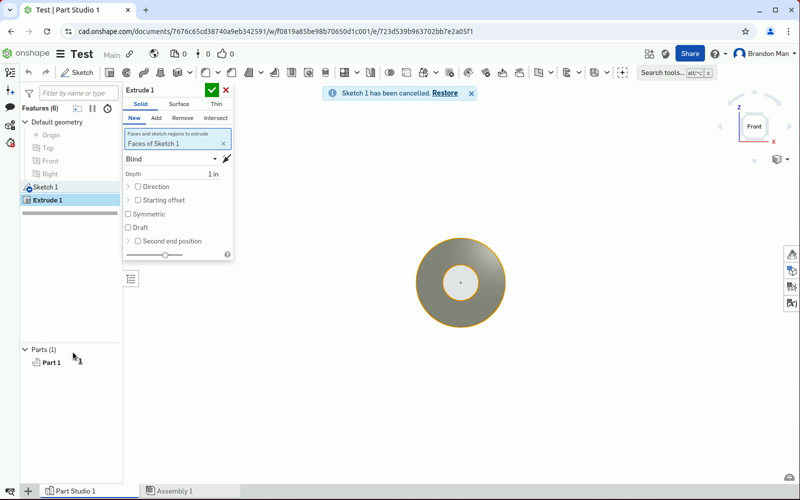
mouse_move(143, 106)
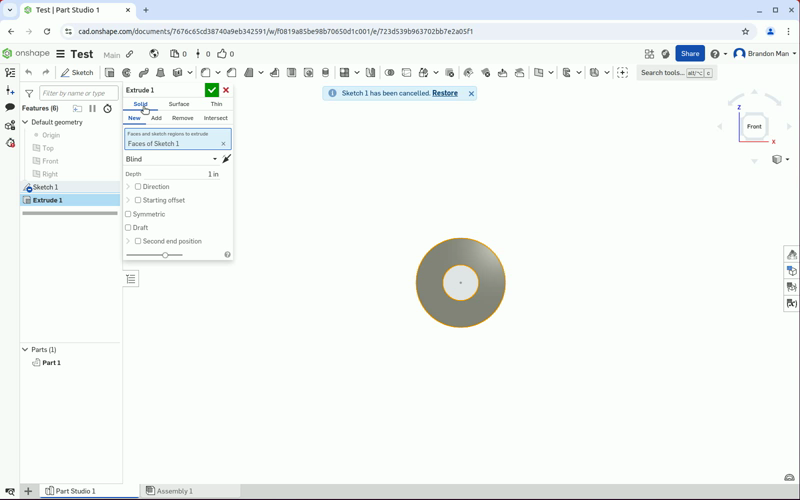
click(143, 106)
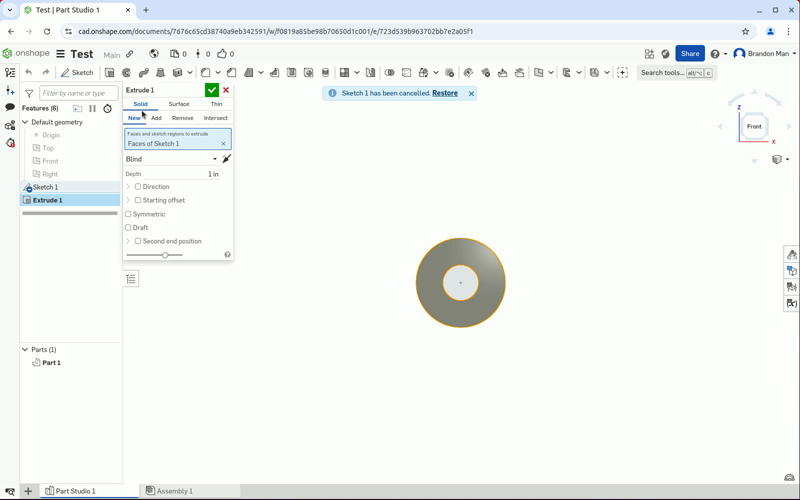
mouse_move(137, 120)
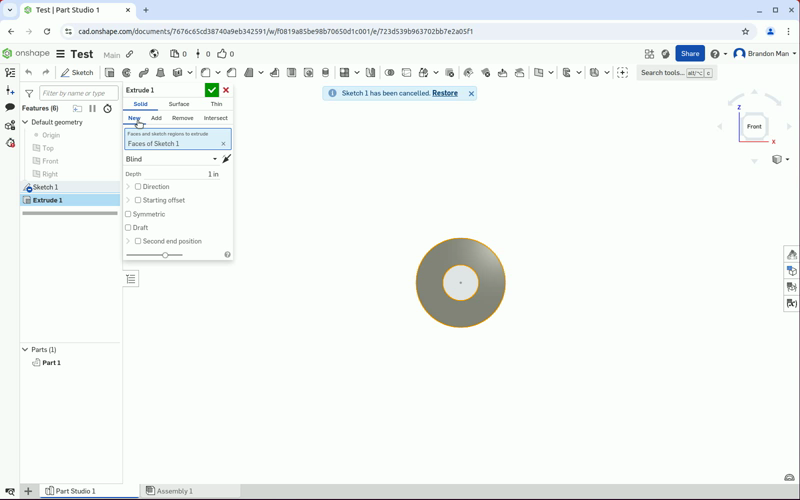
click(137, 120)
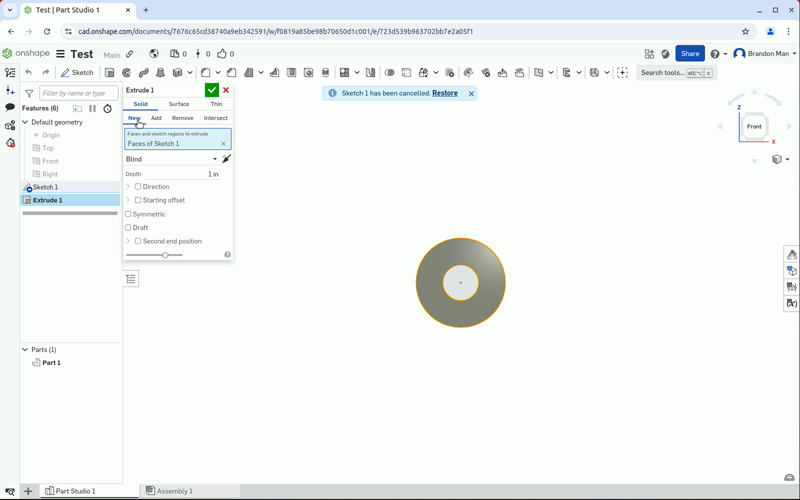
key(tab, 4)
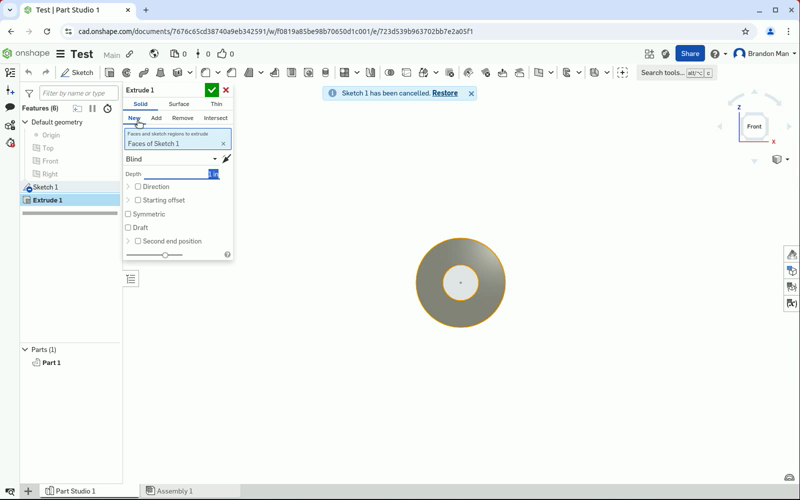
text(3.611)
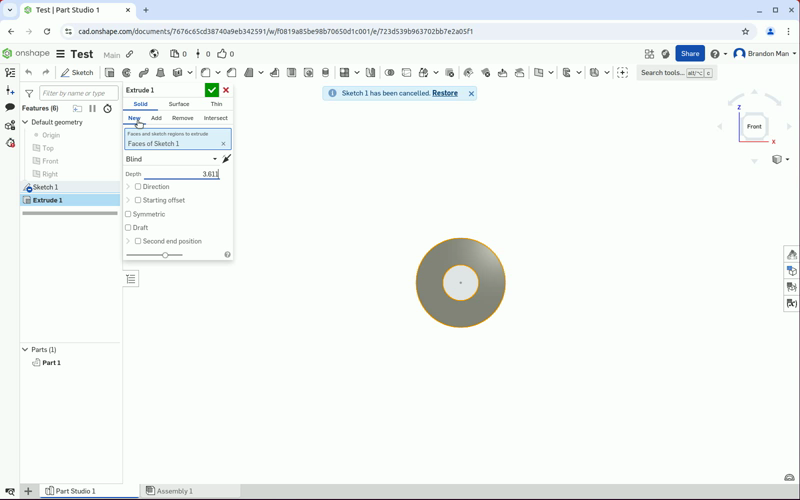
key(enter)
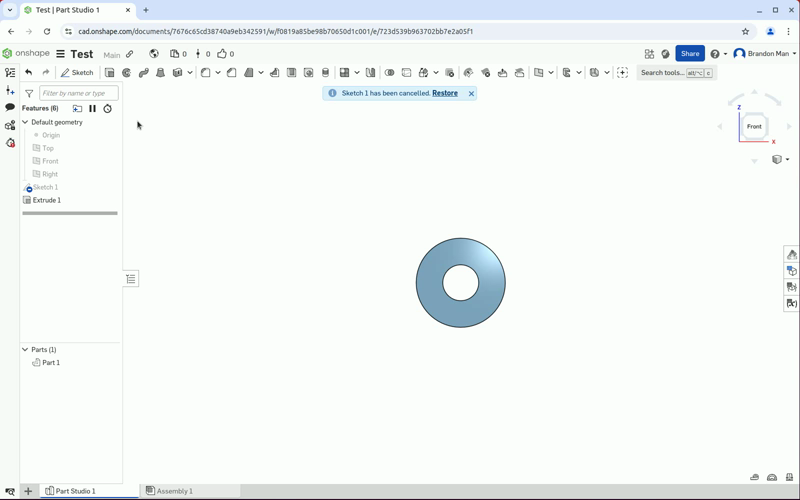
key(shift+h)
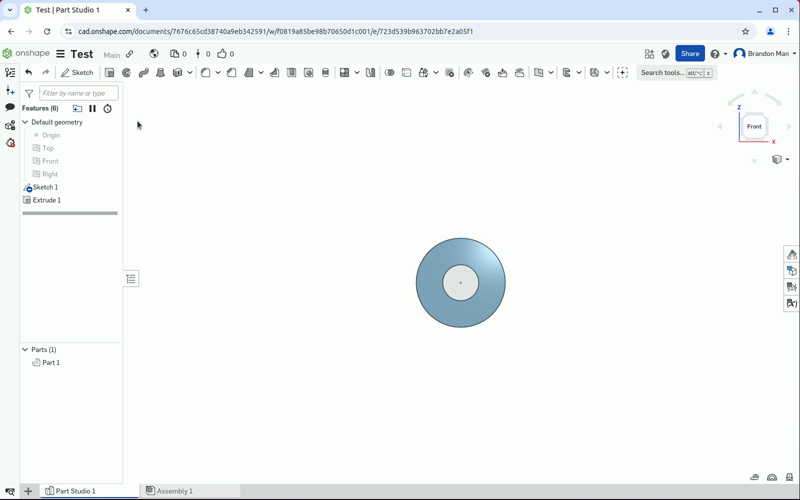
key(shift+h)
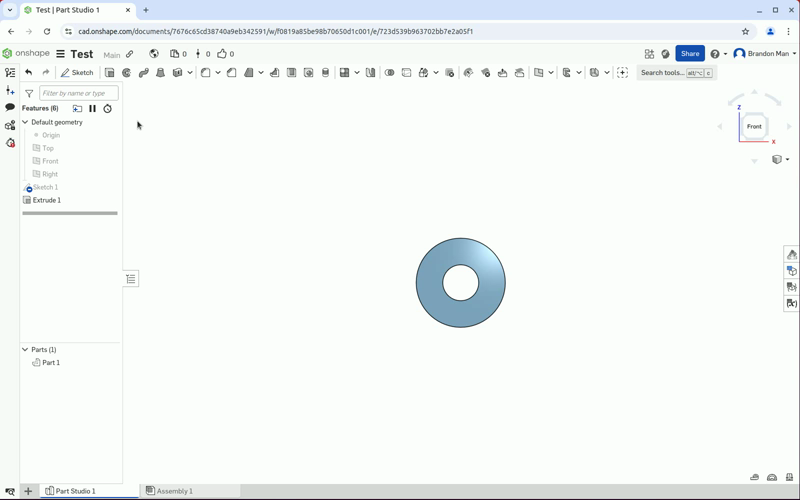
mouse_move(73, 189)
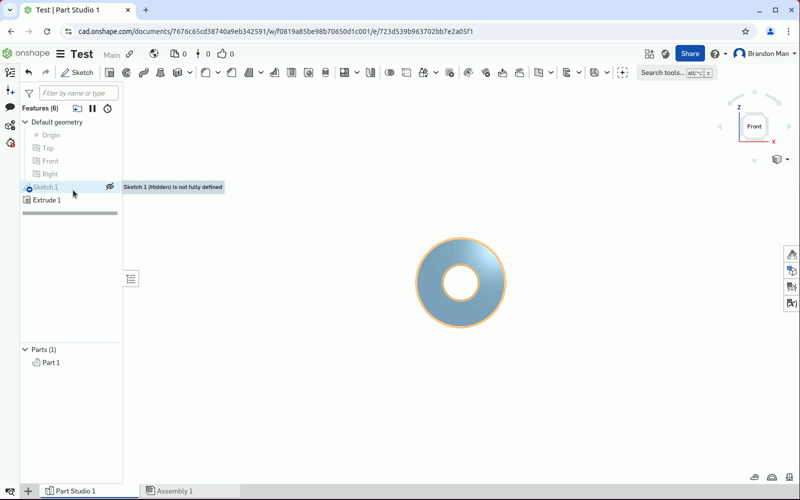
click(73, 189)
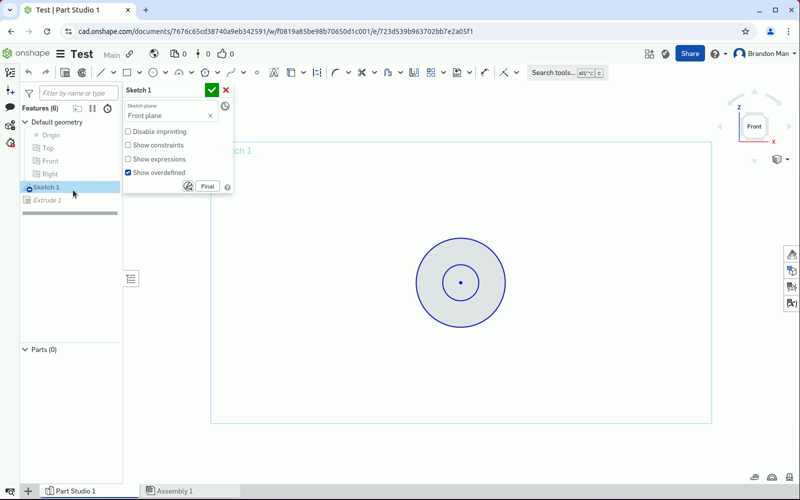
mouse_move(229, 92)
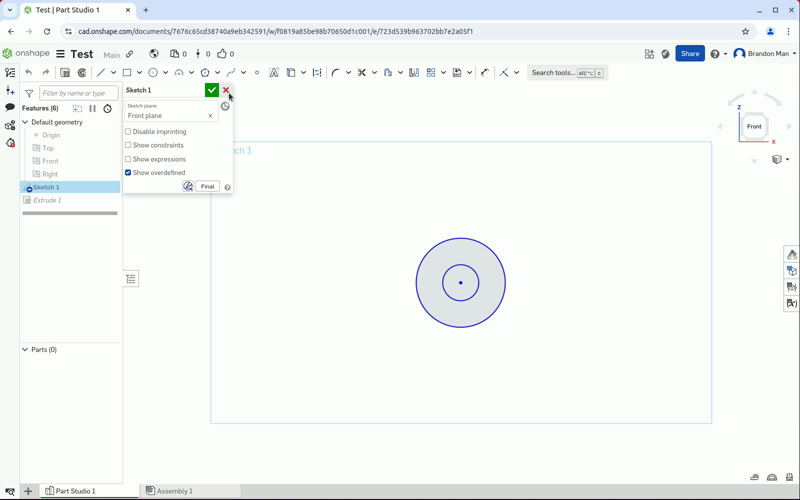
click(229, 92)
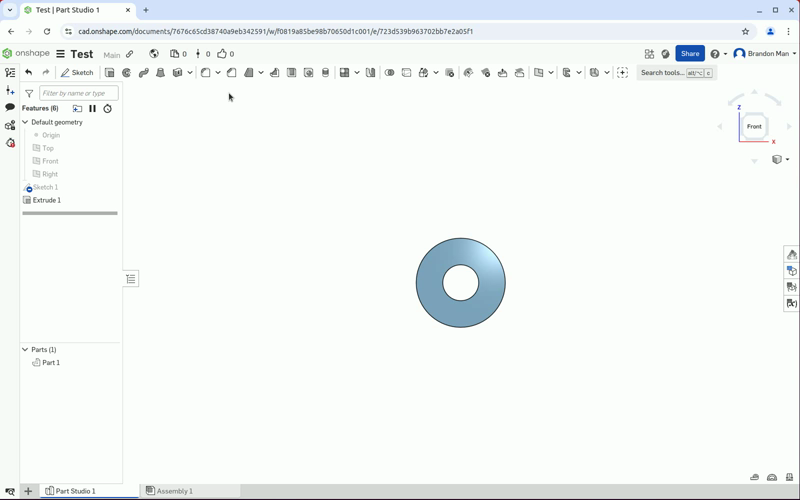
mouse_move(541, 75)
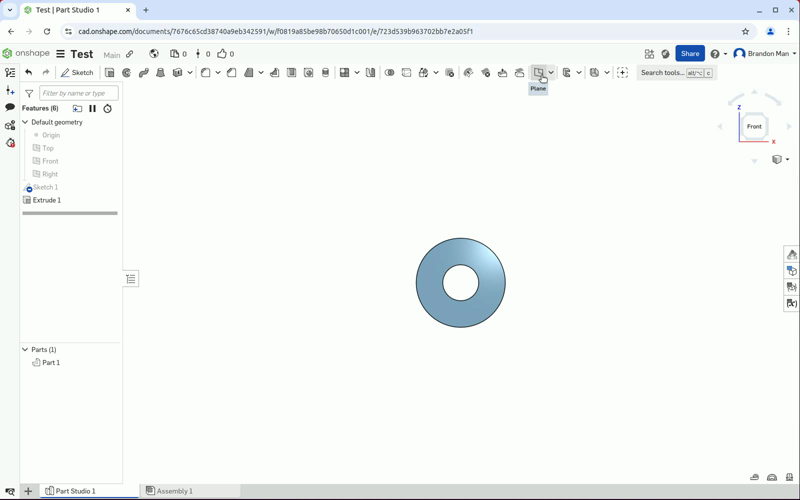
click(541, 75)
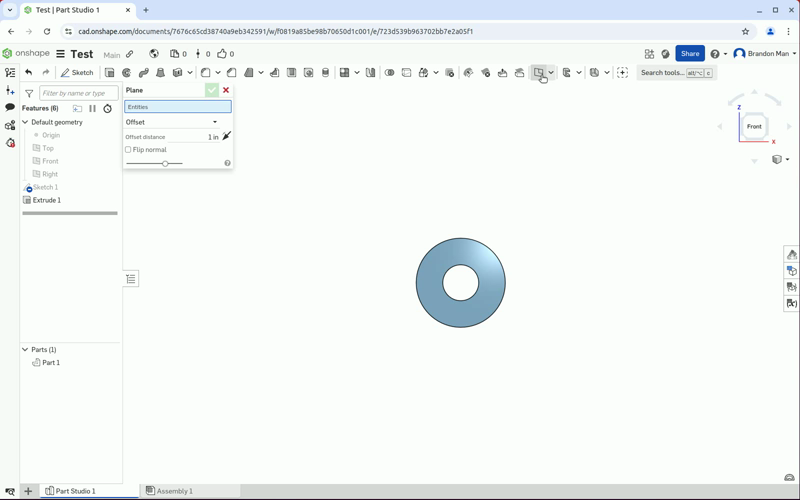
mouse_move(73, 163)
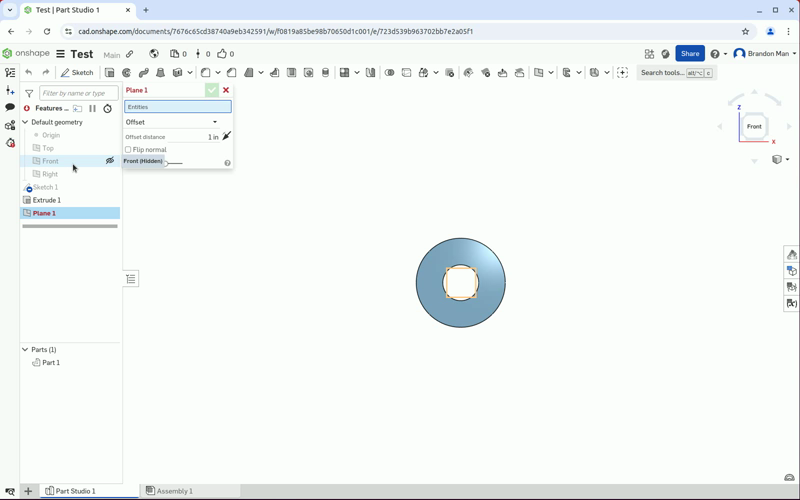
click(73, 163)
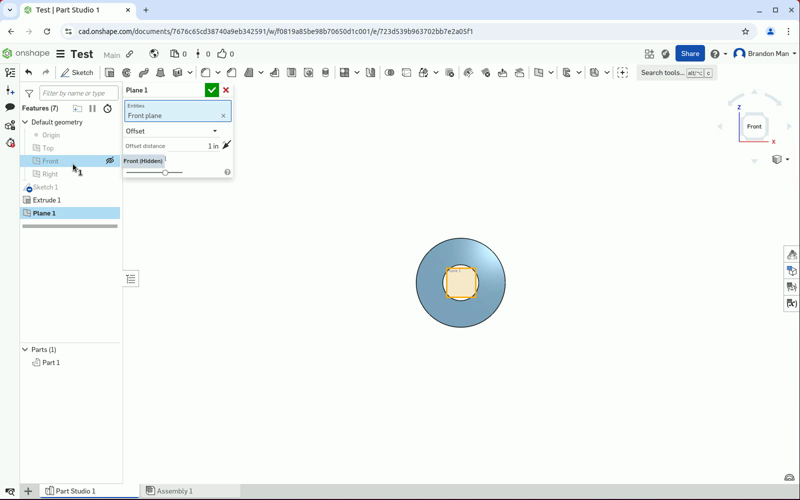
key(tab, 2)
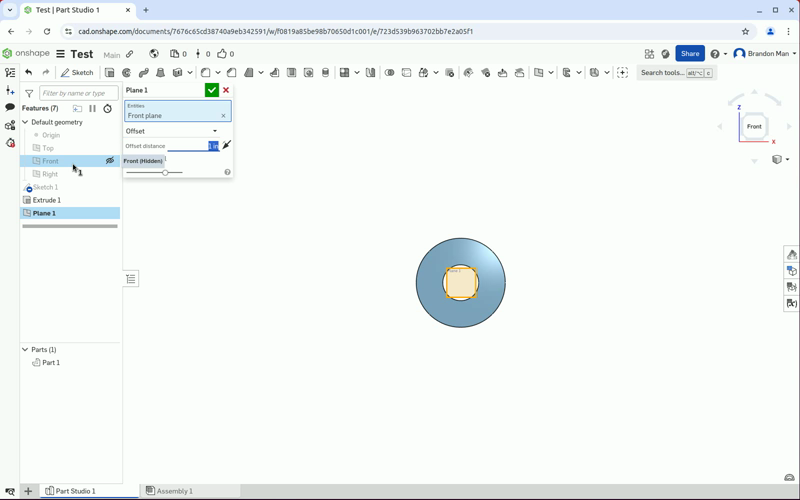
text(3.605)
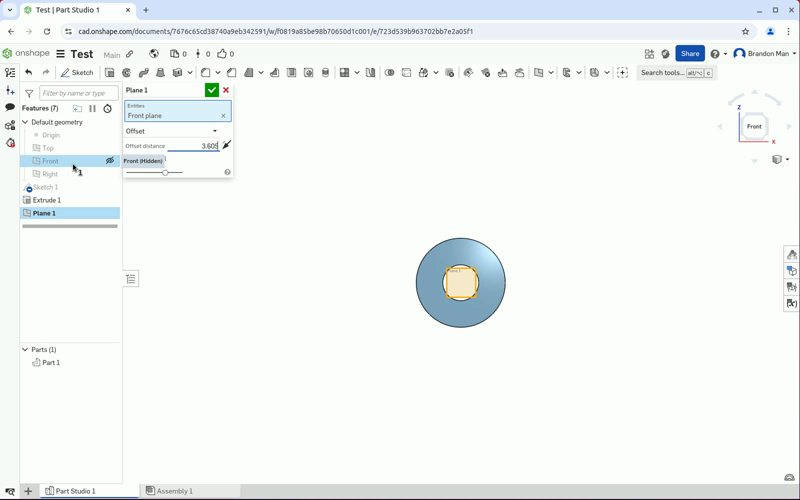
key(enter, 2)
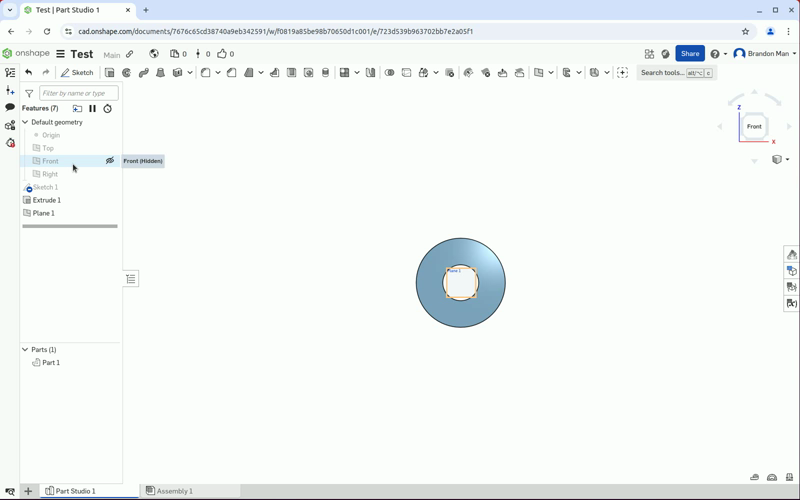
key(shift+s)
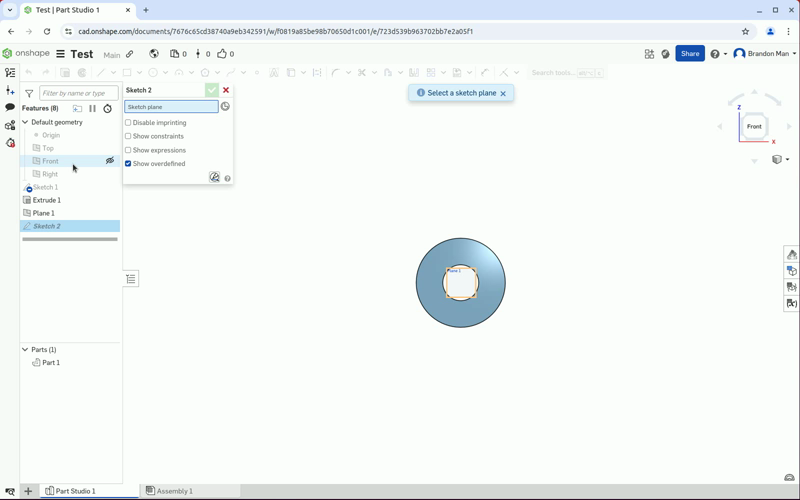
mouse_move(73, 215)
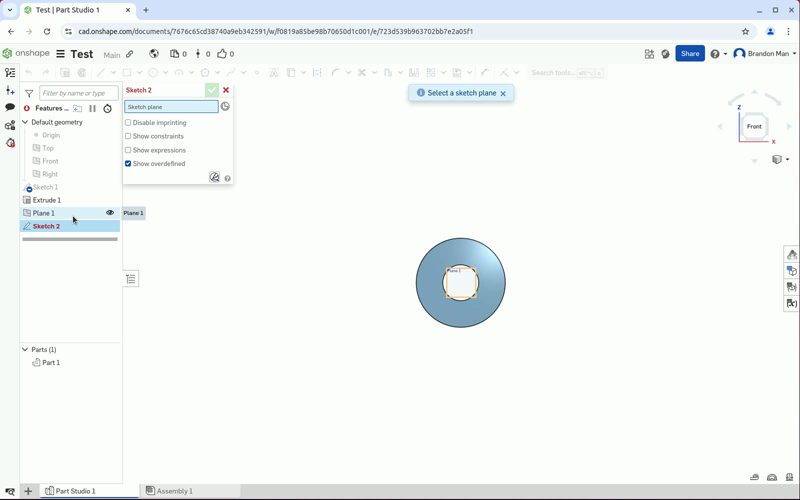
click(73, 215)
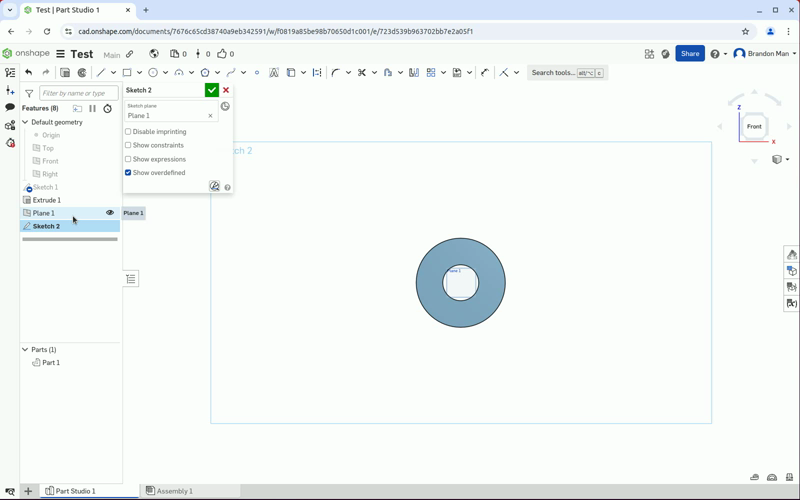
mouse_move(73, 352)
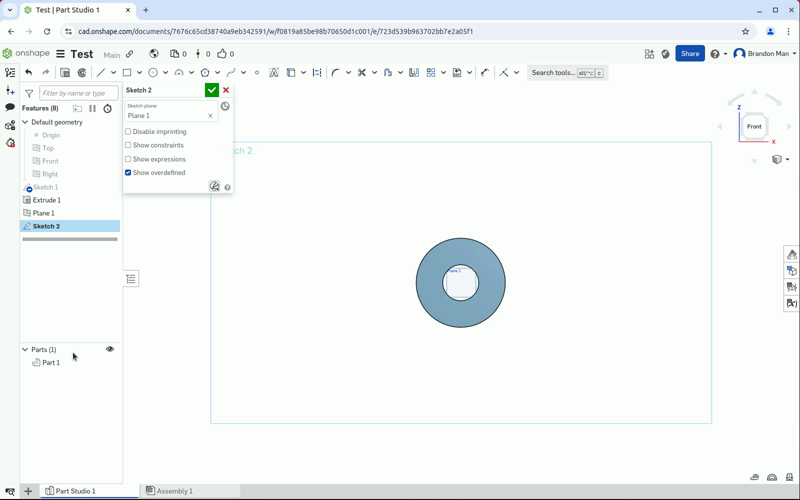
key(y)
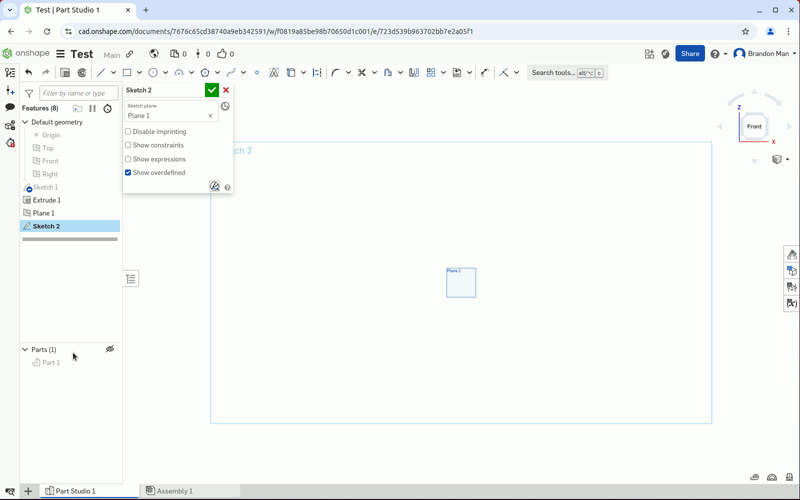
key(c)
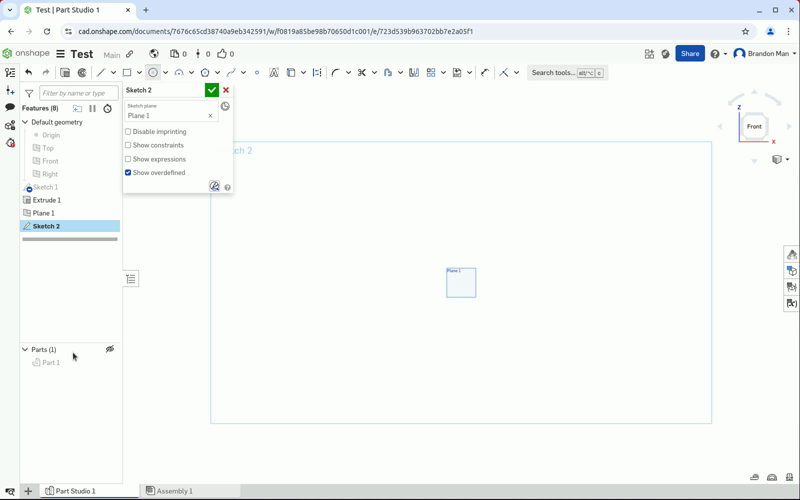
key_down(shift)
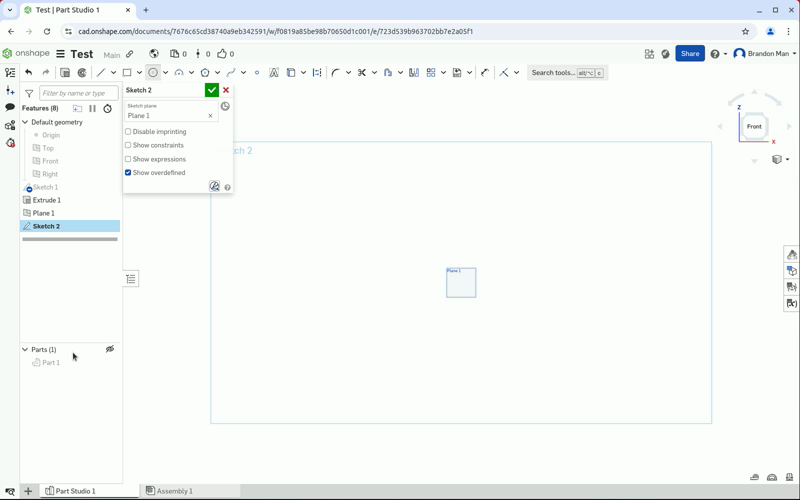
mouse_move(460, 282)
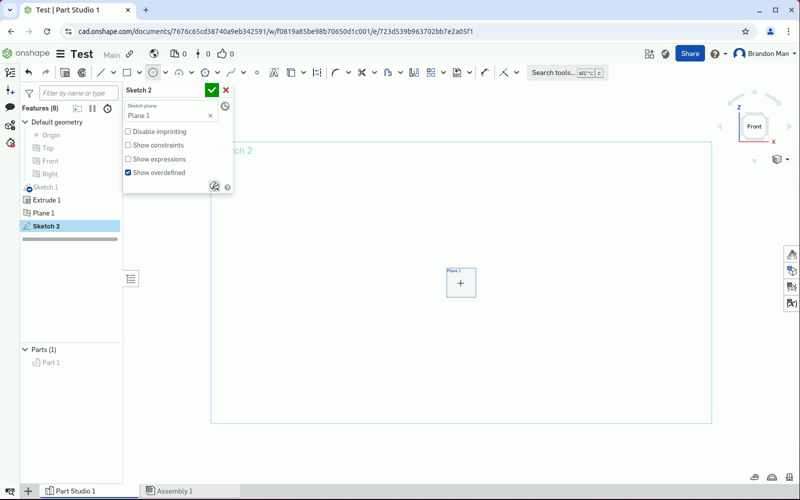
click(460, 282)
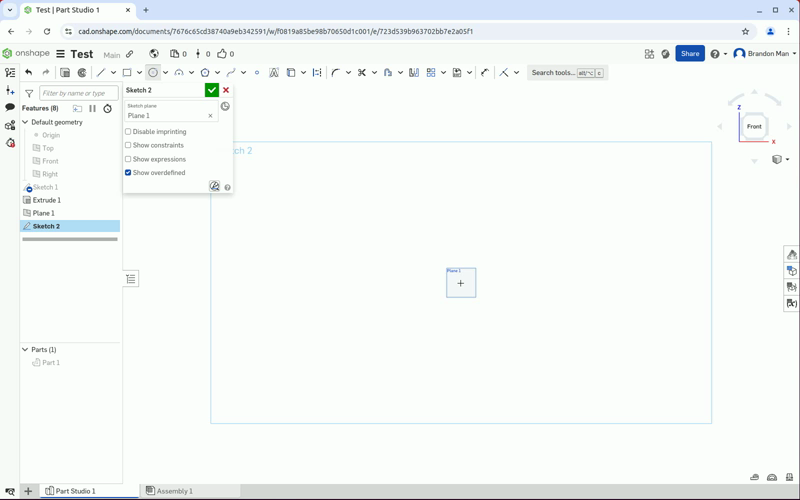
key_up(shift)
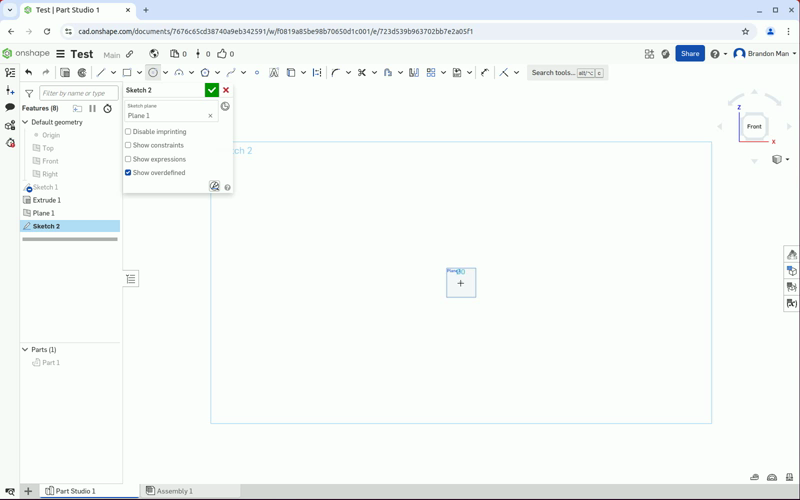
mouse_move(492, 282)
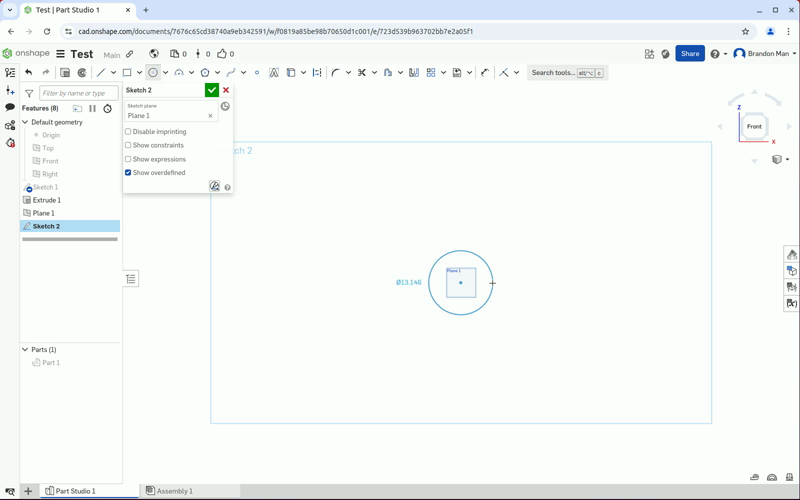
click(492, 282)
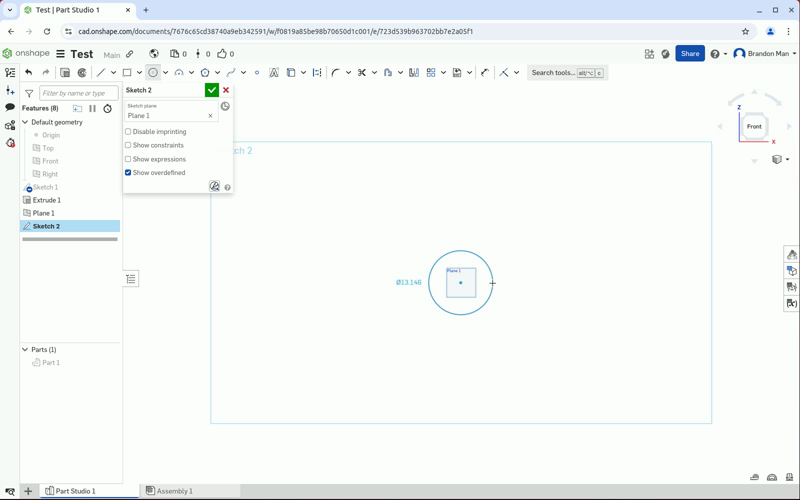
key(esc)
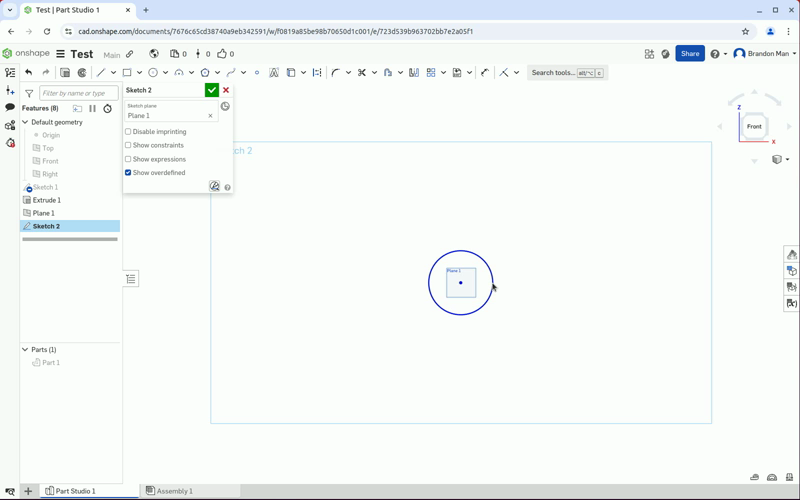
key(c)
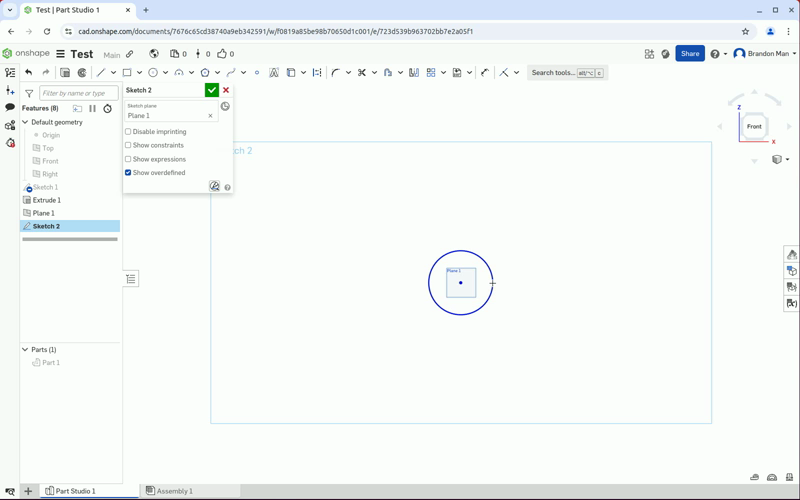
key_down(shift)
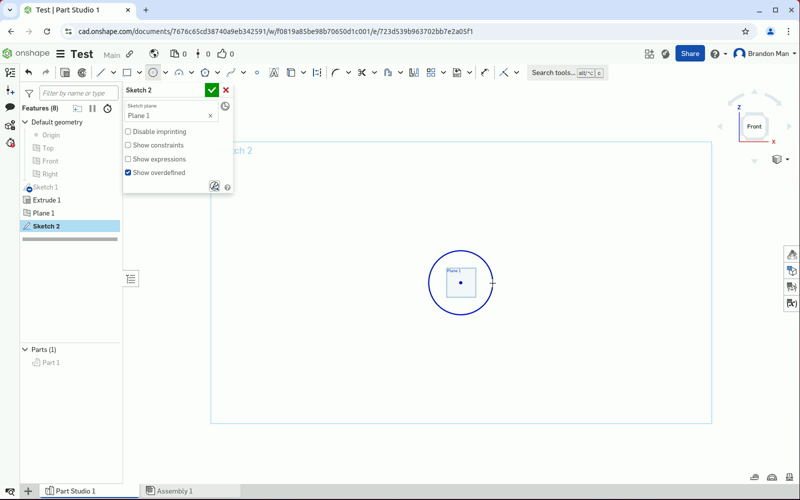
mouse_move(460, 282)
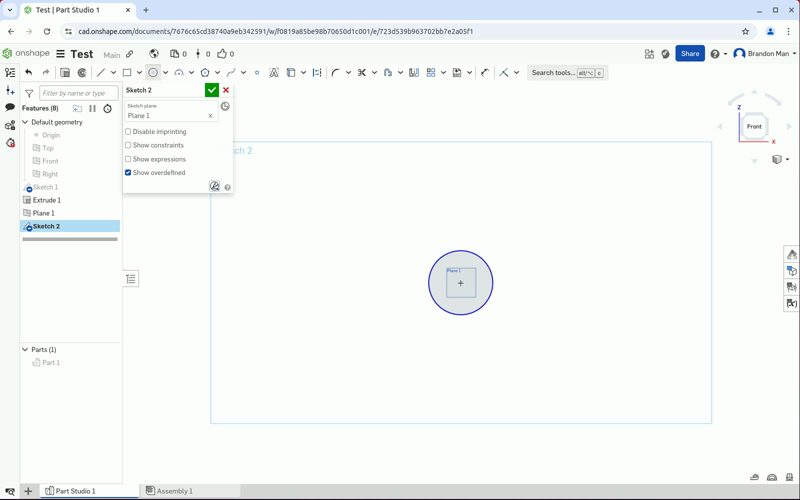
click(460, 282)
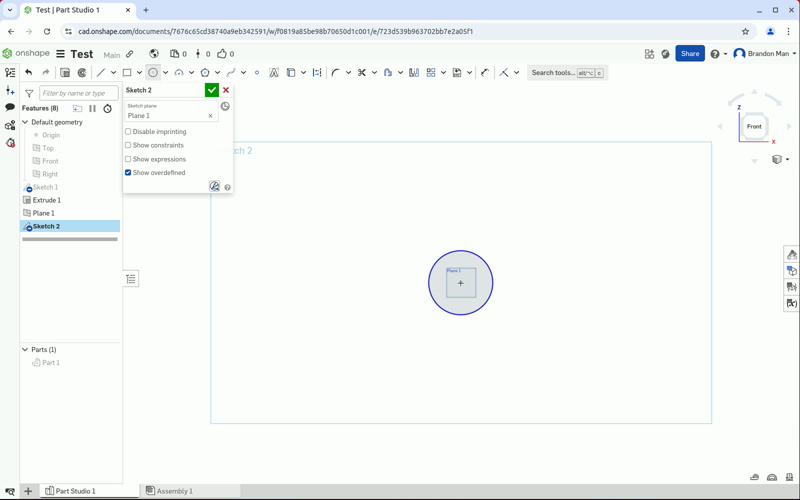
key_up(shift)
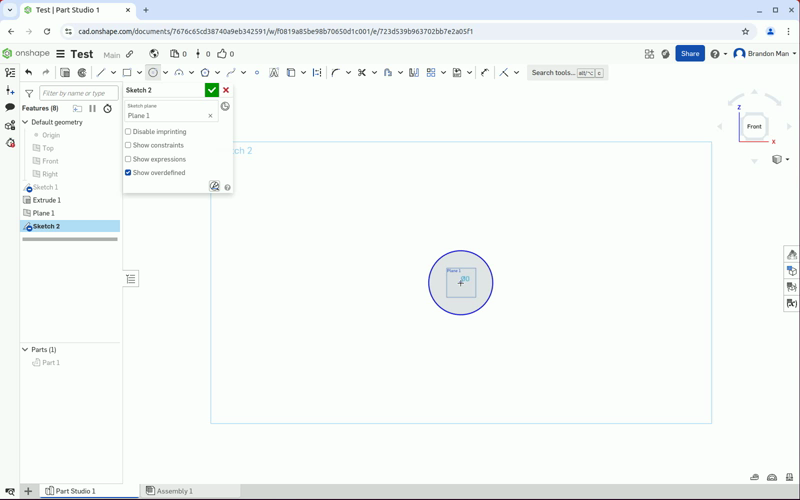
mouse_move(478, 282)
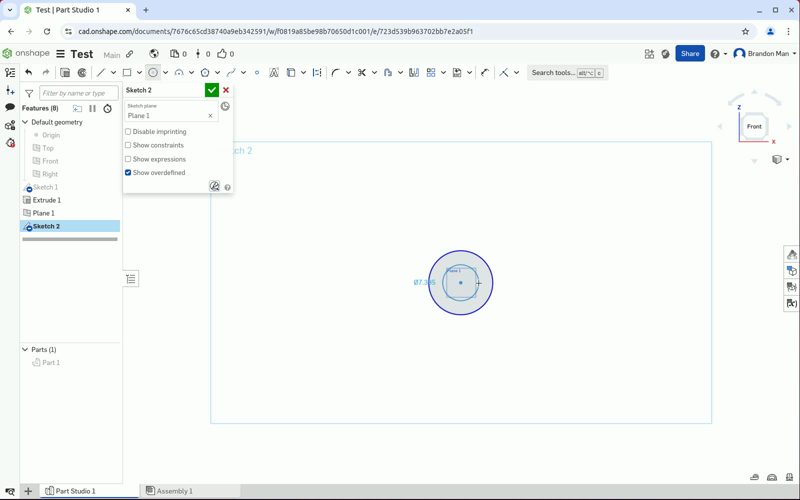
click(478, 282)
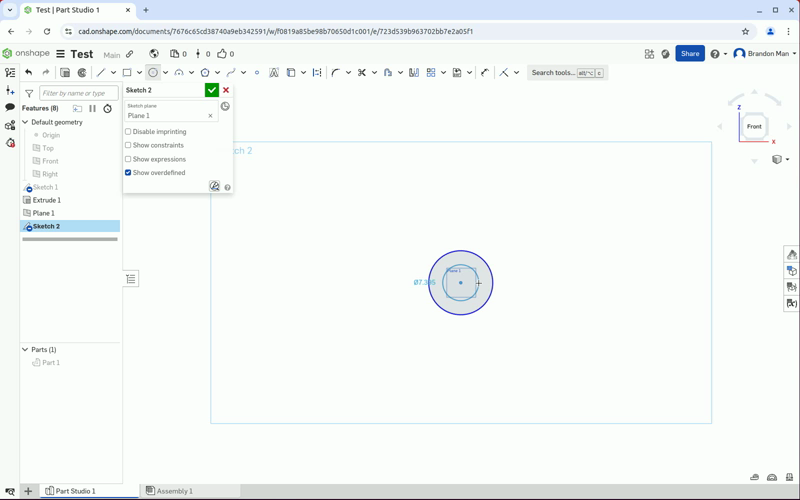
key(esc)
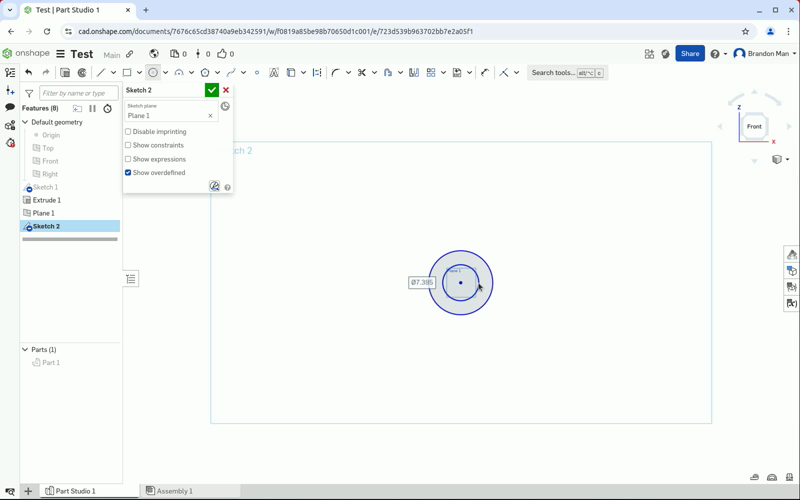
mouse_move(486, 279)
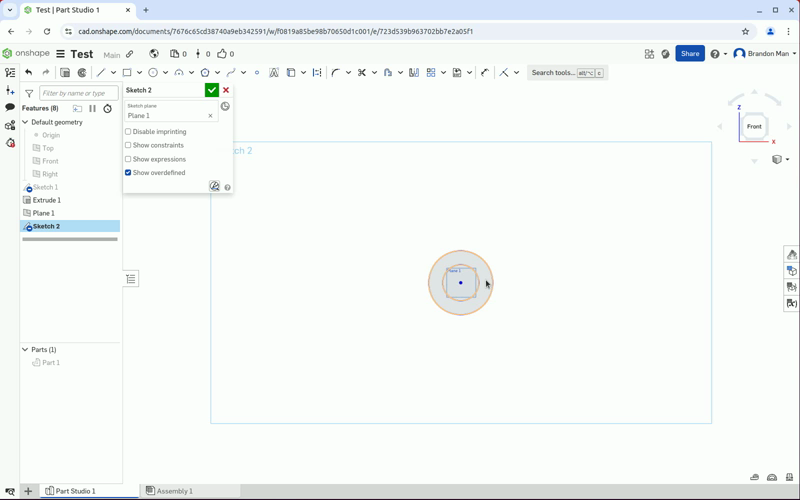
click(486, 279)
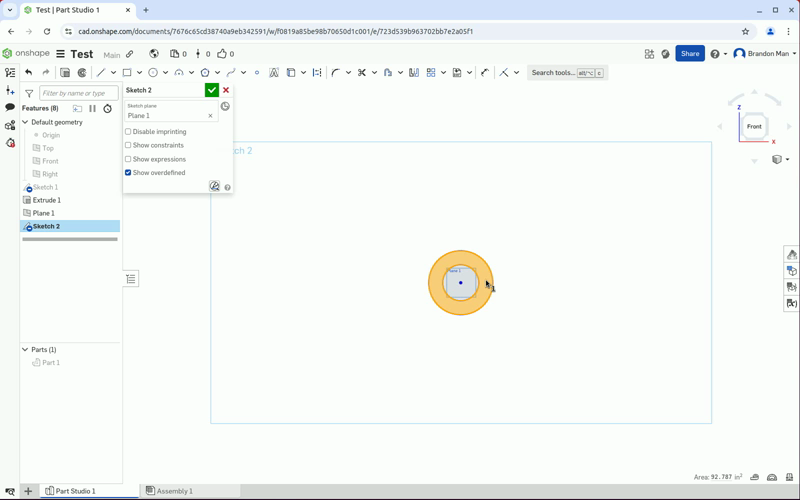
mouse_move(73, 352)
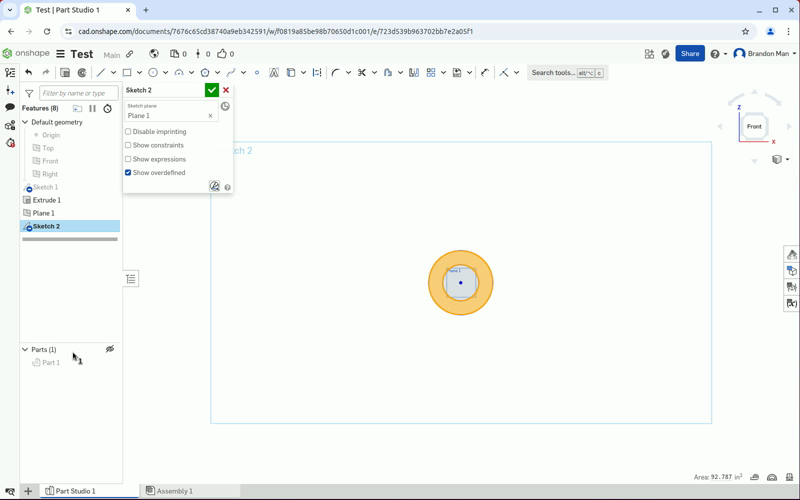
key(shift+y)
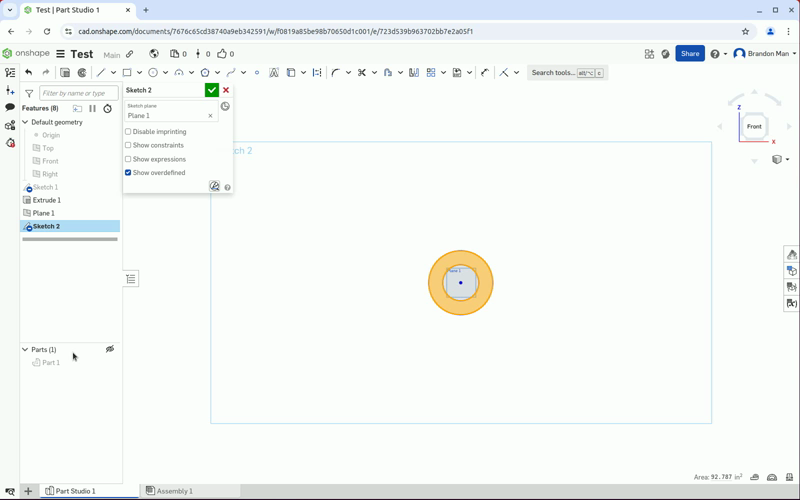
key(shift+e)
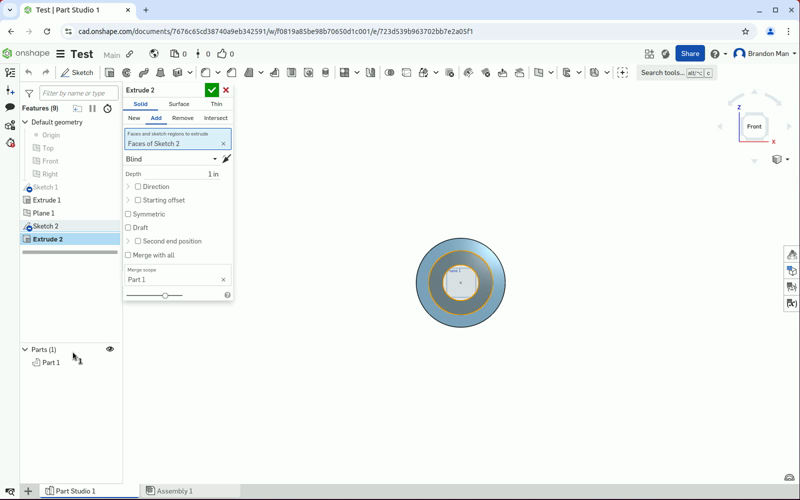
mouse_move(143, 106)
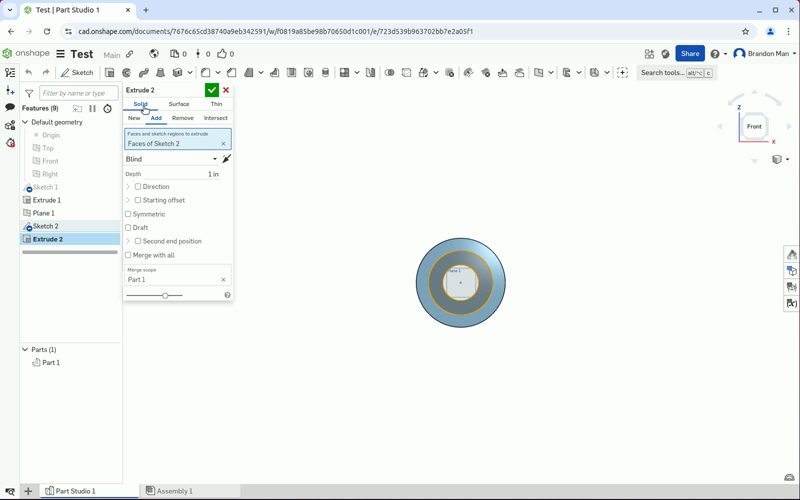
click(143, 106)
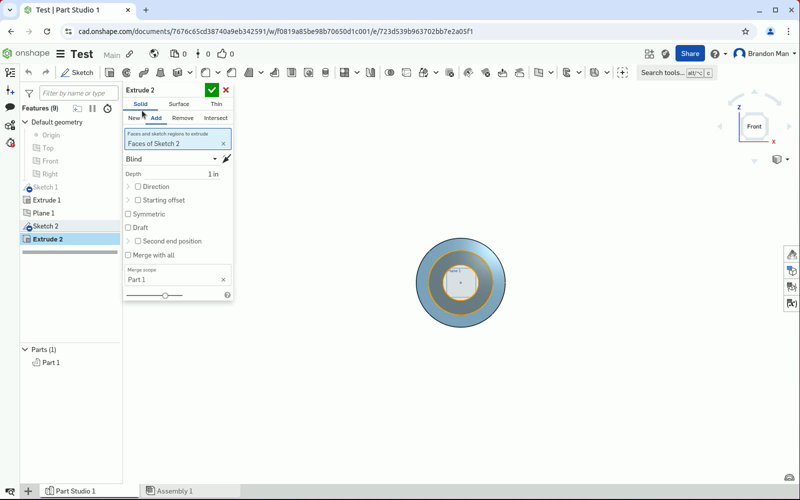
mouse_move(137, 120)
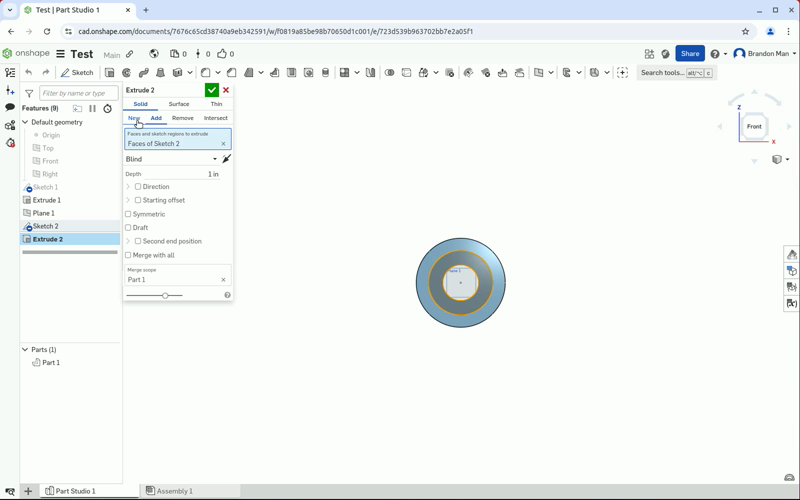
click(137, 120)
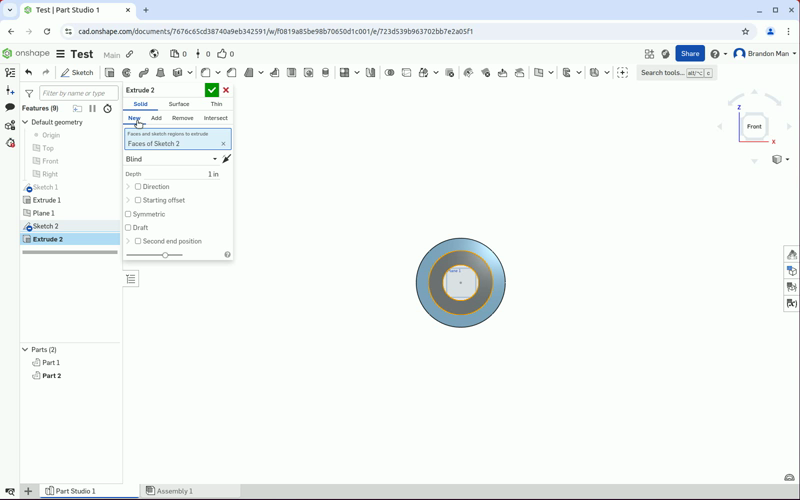
key(tab, 4)
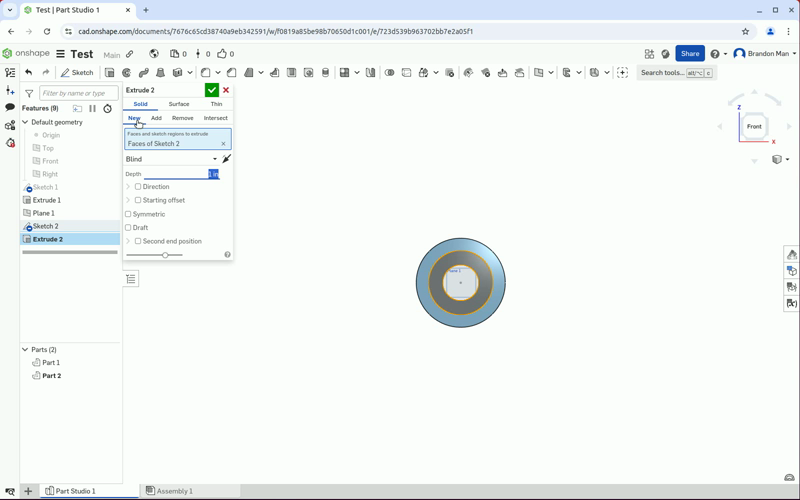
text(1.204)
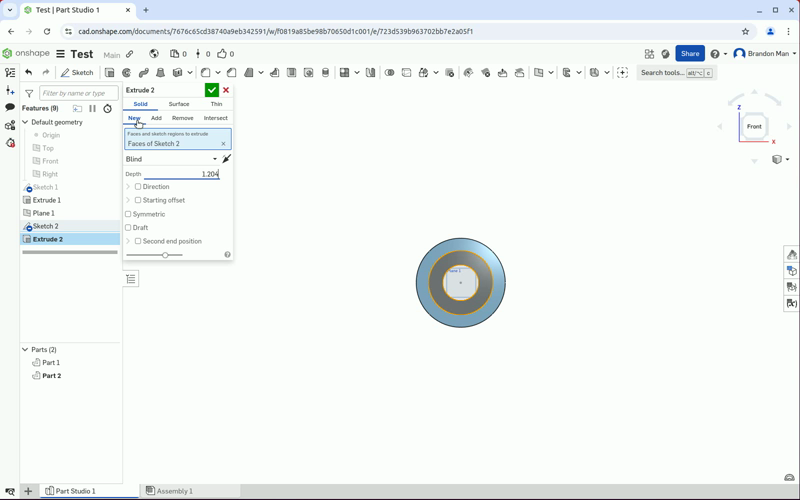
key(enter)
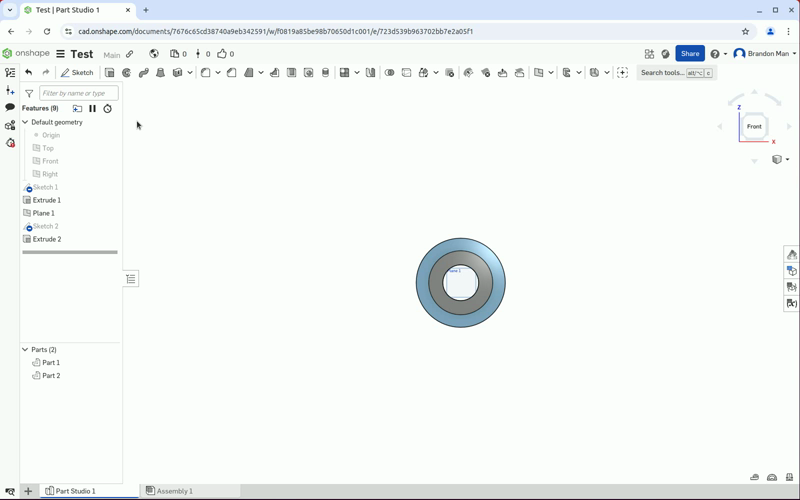
key(shift+h)
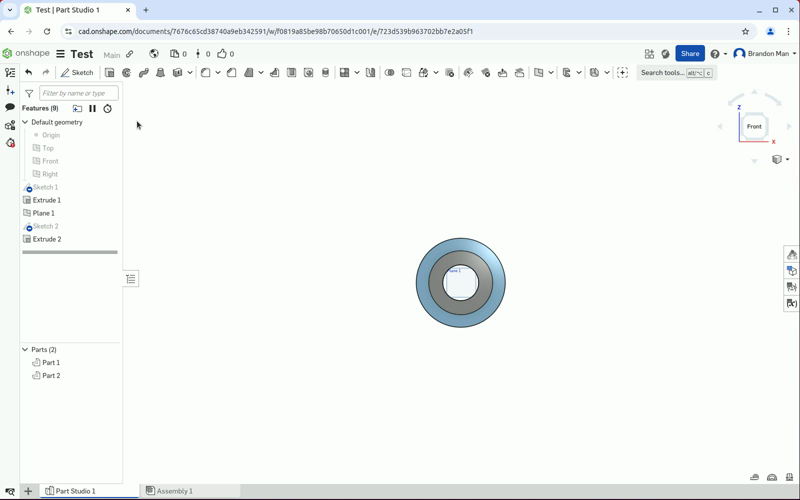
key(shift+h)
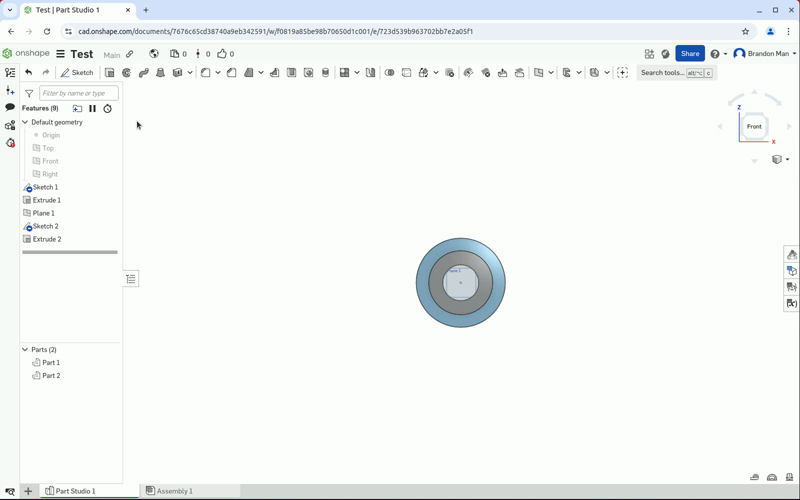
key(shift+7)
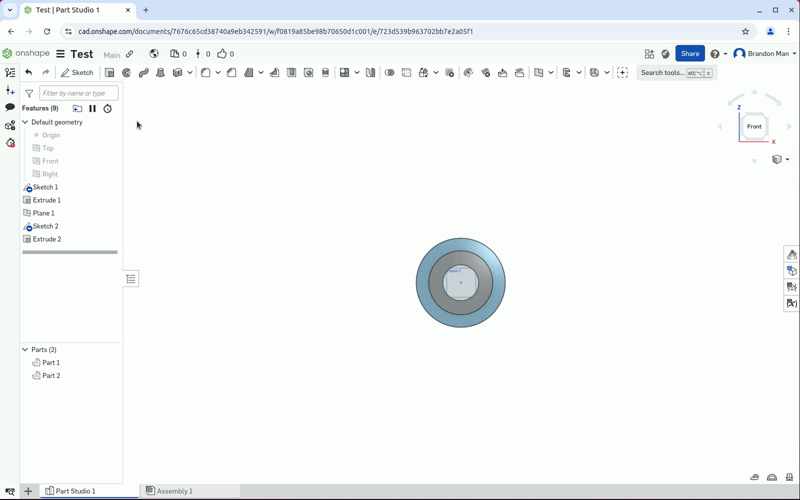
key(left, 2)
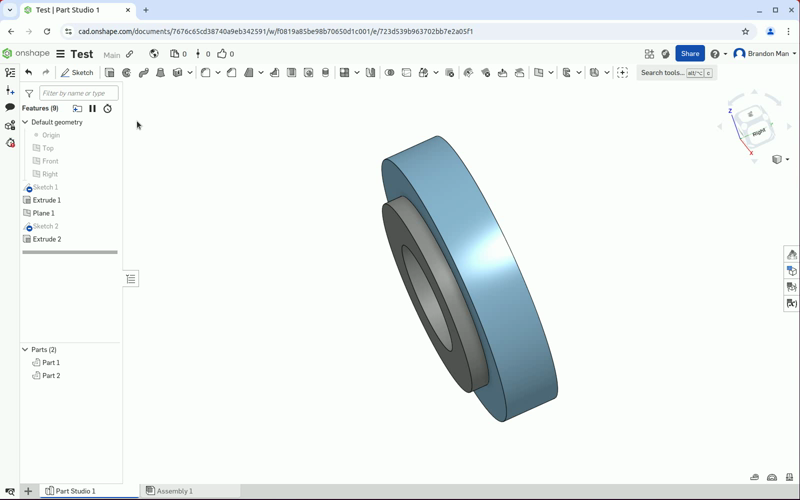
key(down, 2)
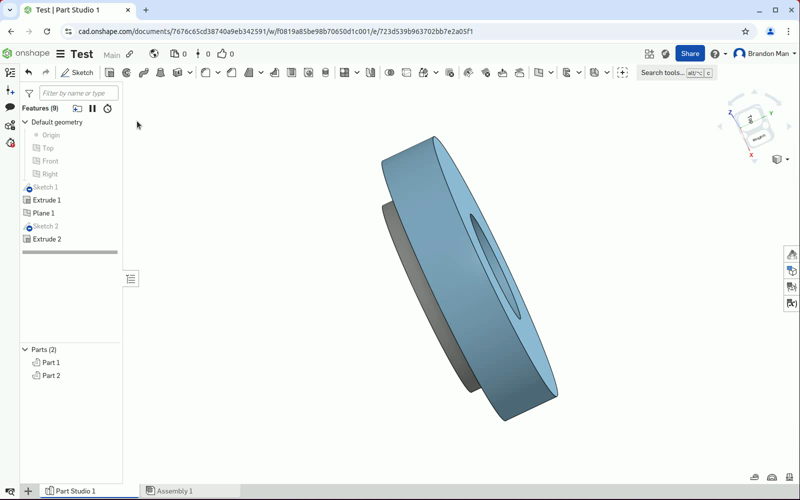
key(up, 2)
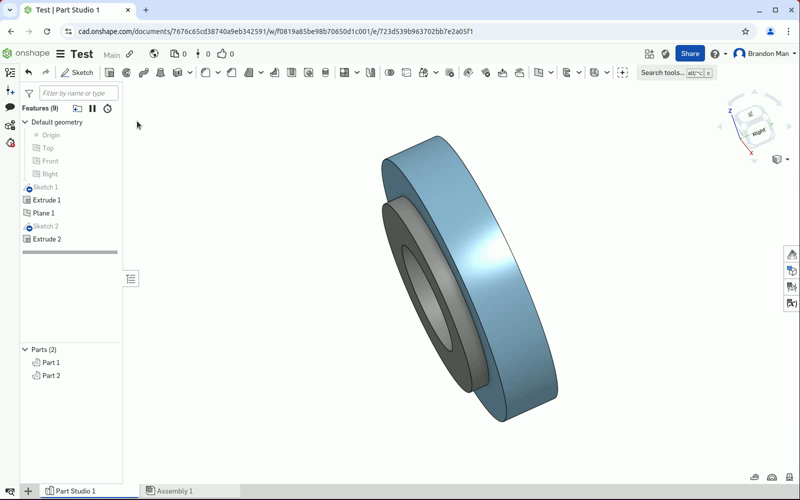
key(right, 2)
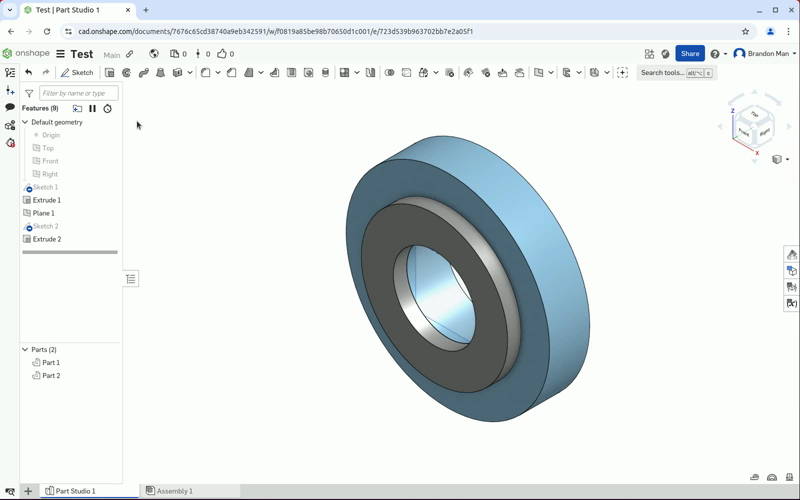
mouse_move(73, 189)
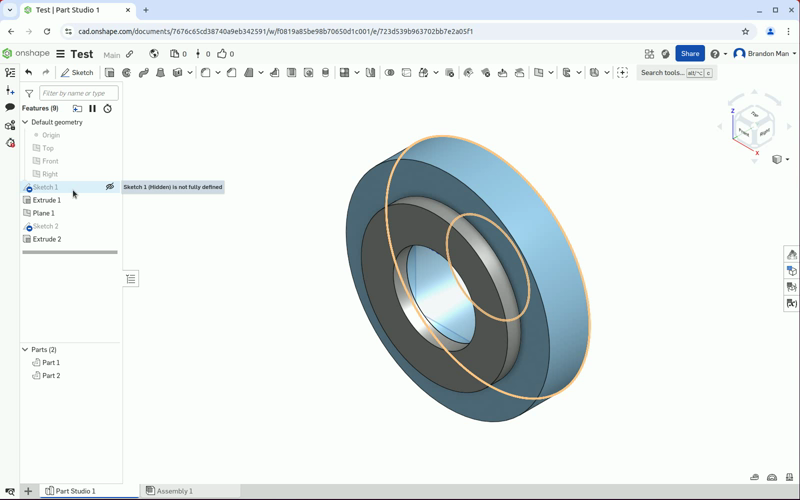
click(73, 189)